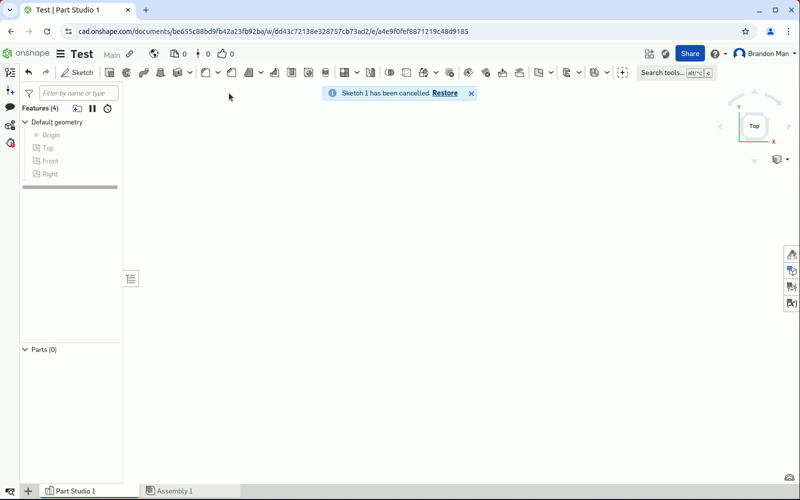
key(shift+h)
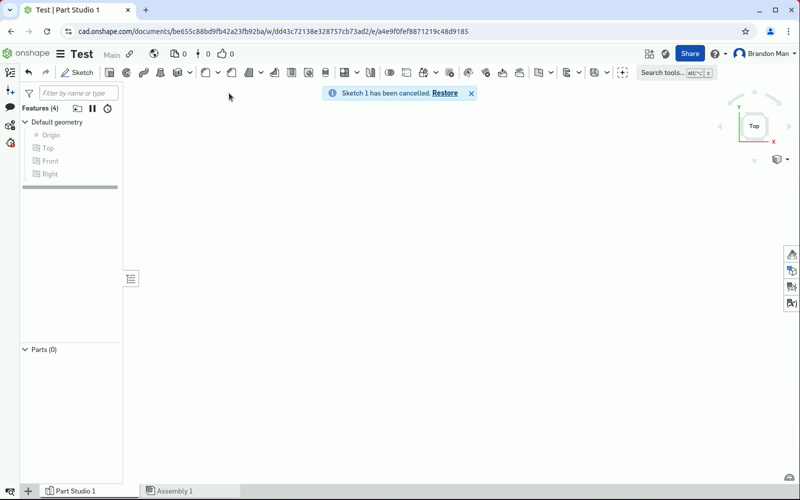
key(shift+s)
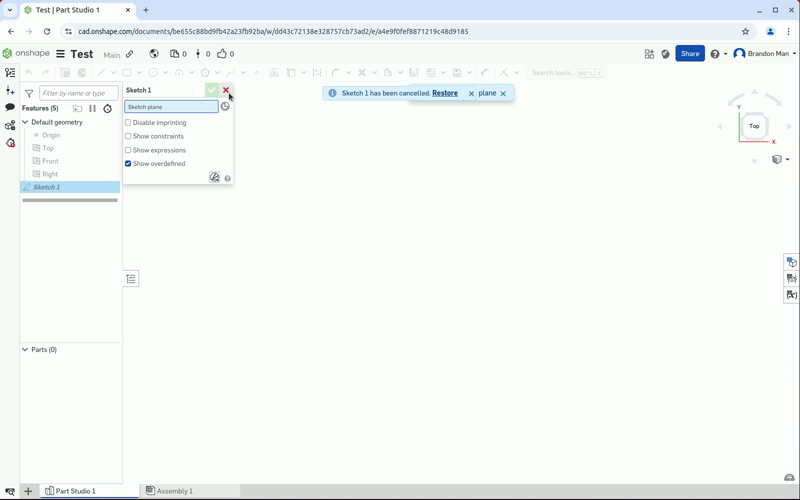
mouse_move(73, 150)
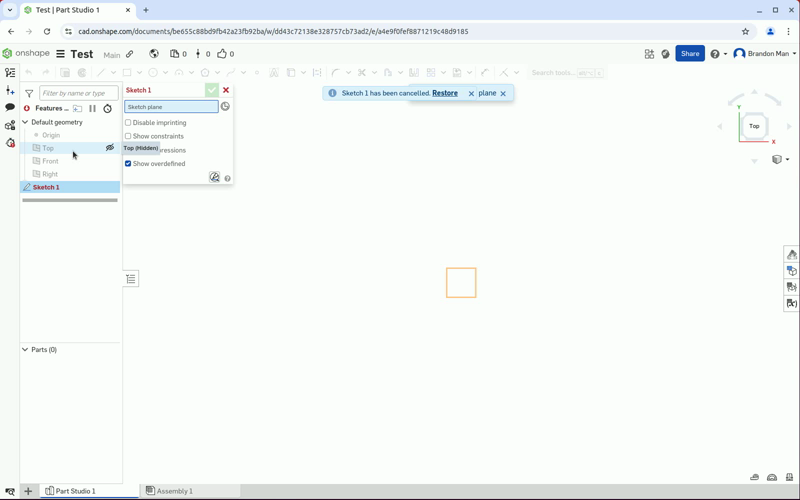
click(73, 150)
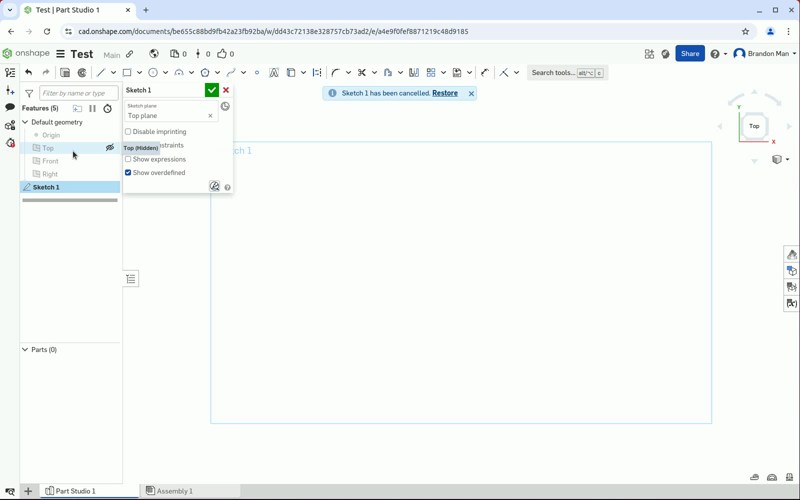
mouse_move(73, 352)
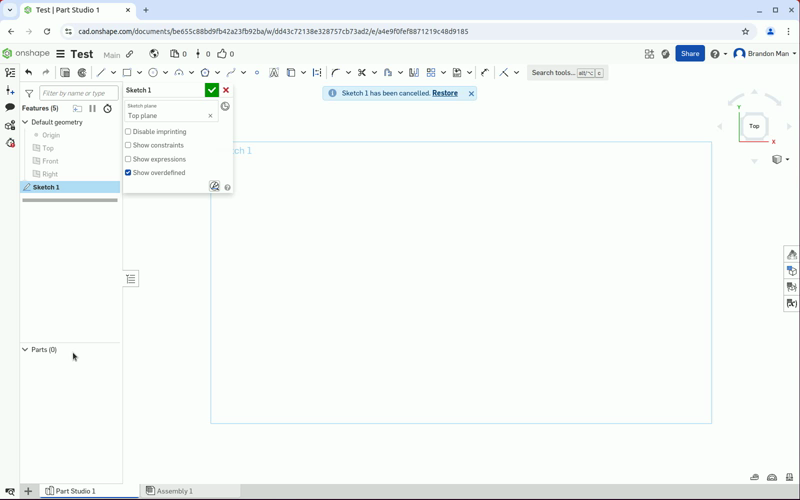
key(y)
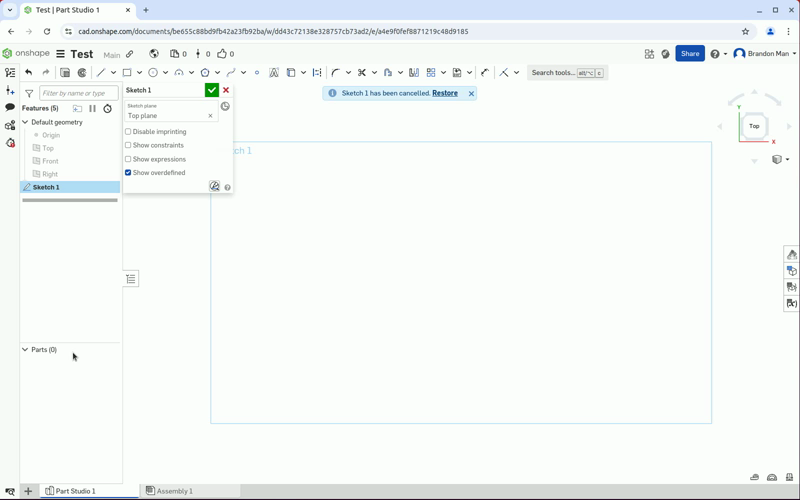
key(l)
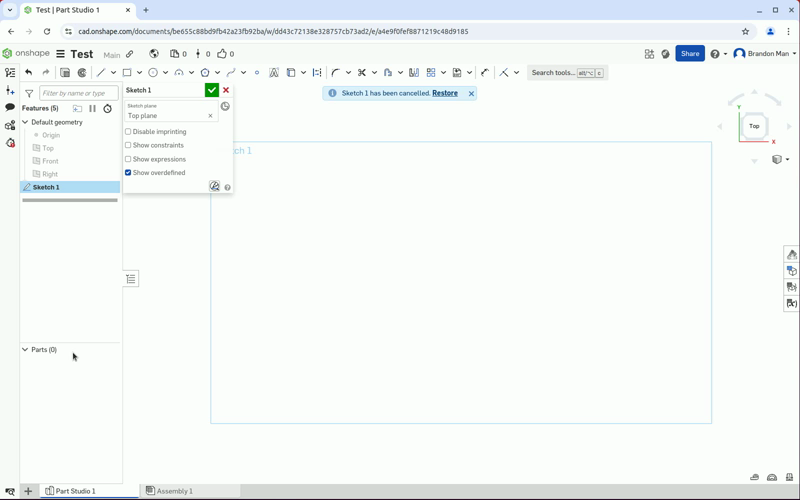
key_down(shift)
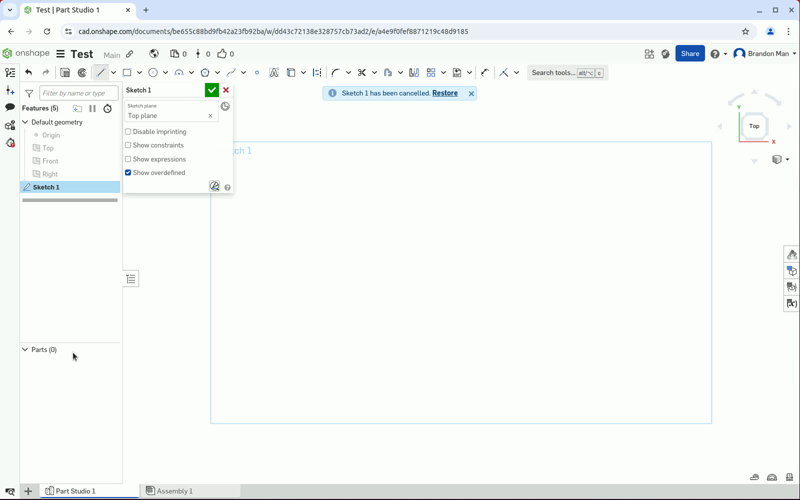
mouse_move(443, 395)
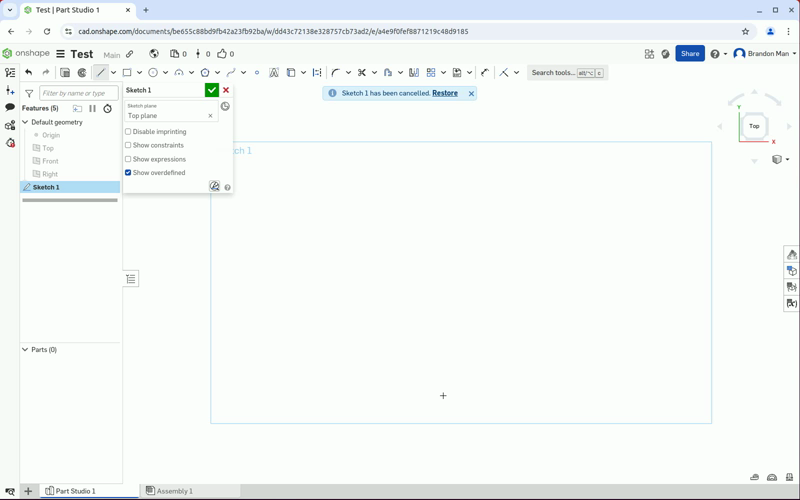
click(443, 395)
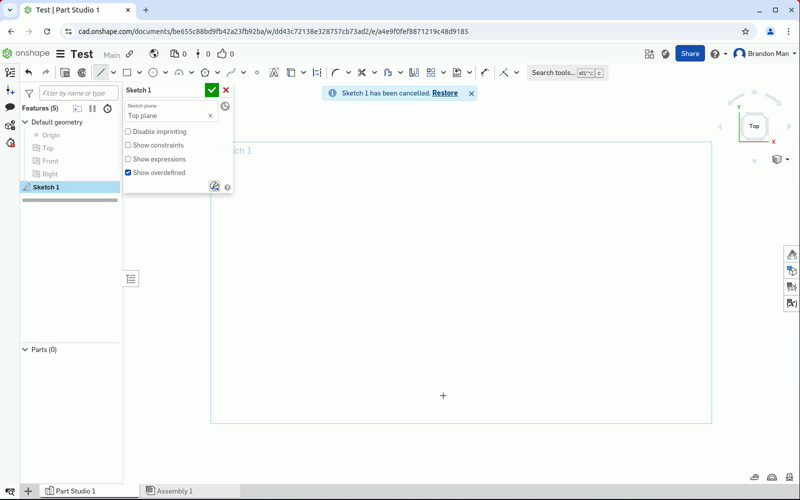
key_up(shift)
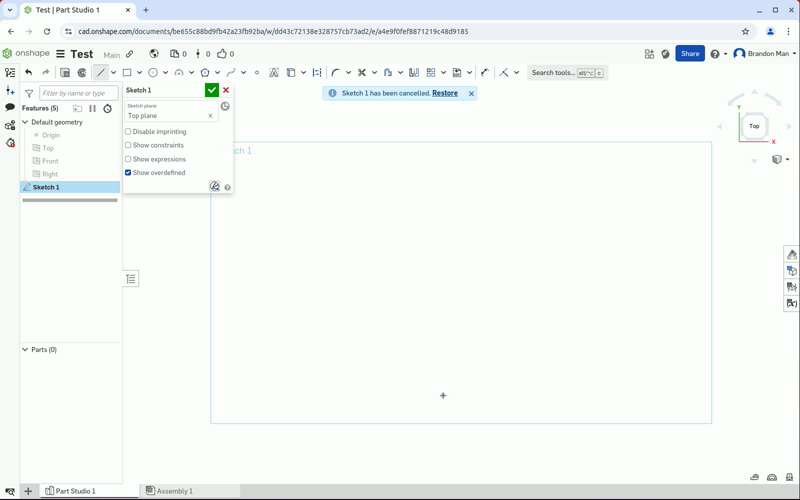
key_down(shift)
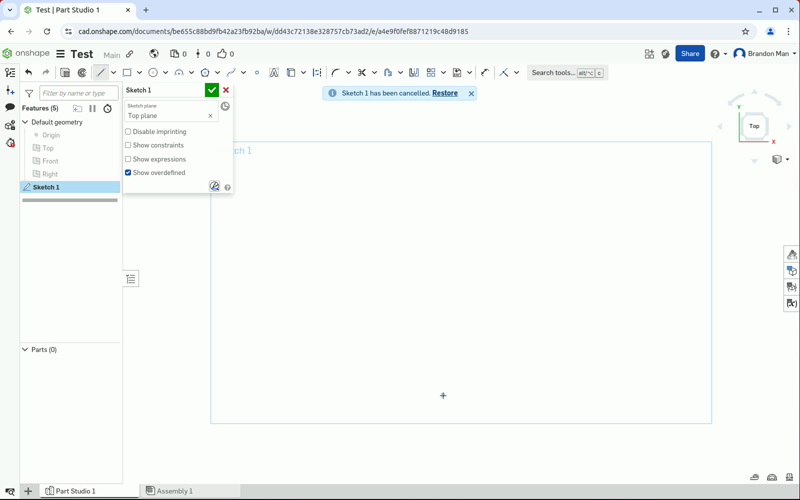
mouse_move(473, 395)
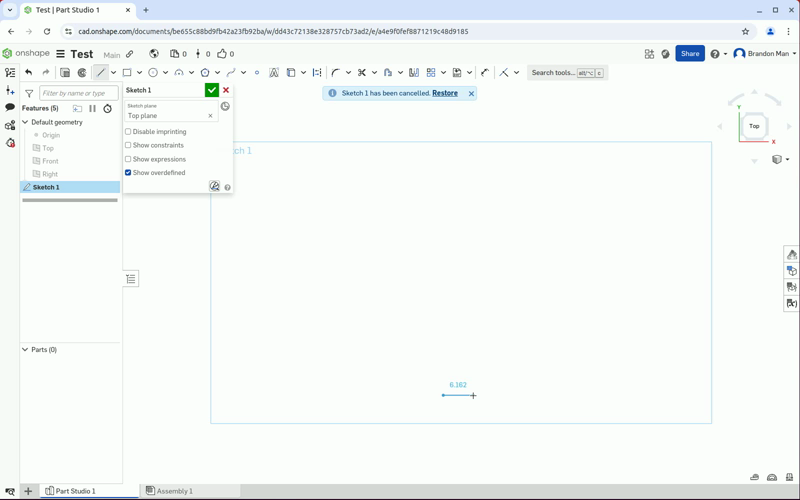
mouse_move(478, 395)
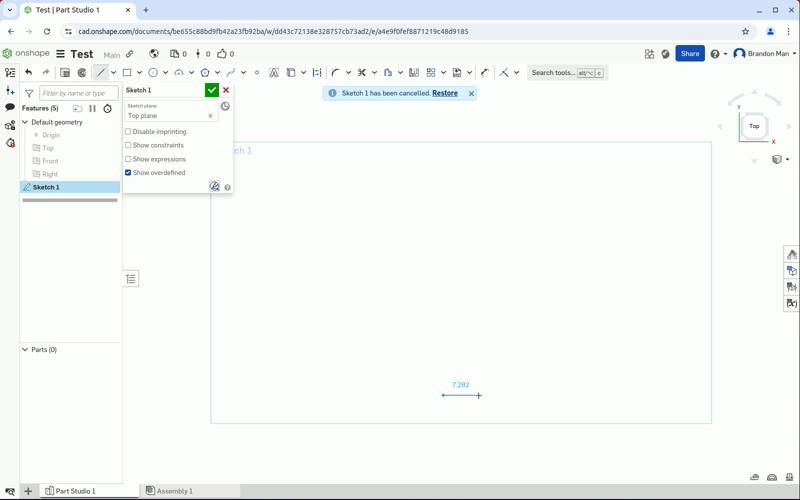
click(478, 395)
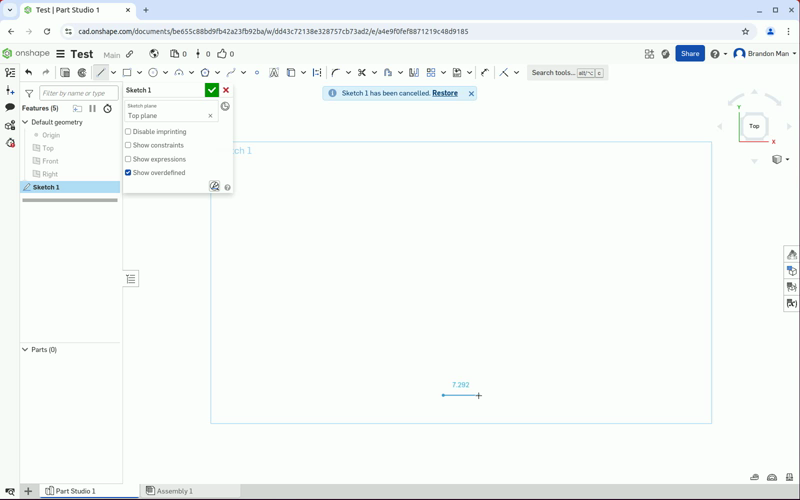
key_up(shift)
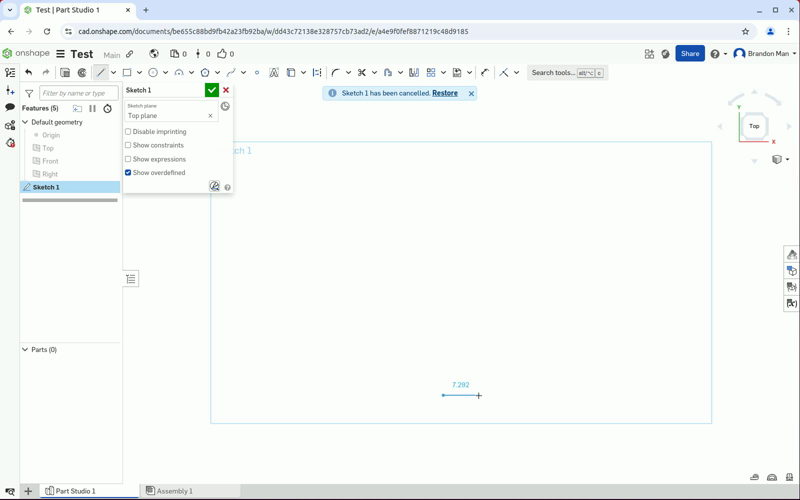
key_down(shift)
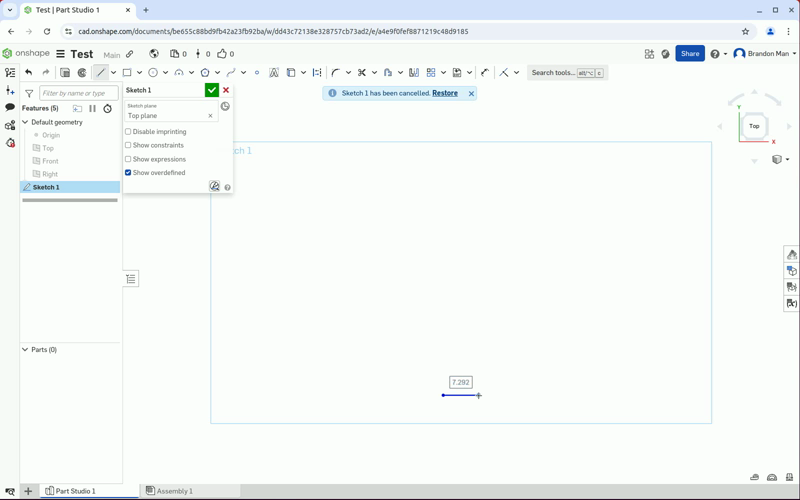
mouse_move(478, 171)
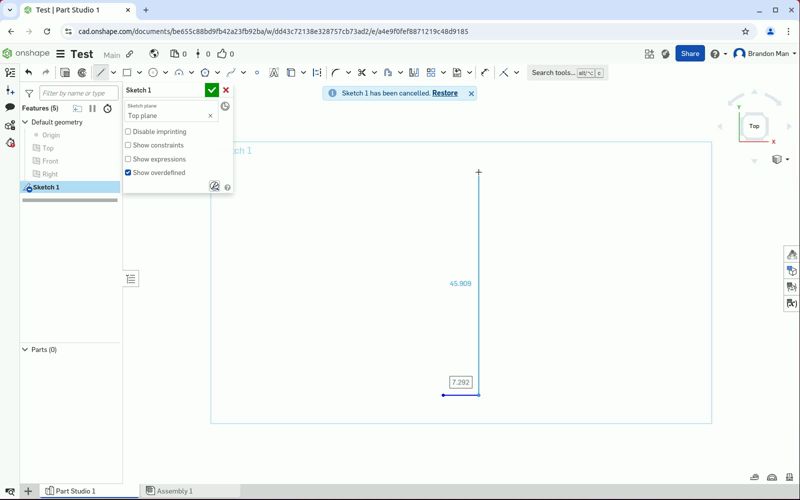
click(478, 171)
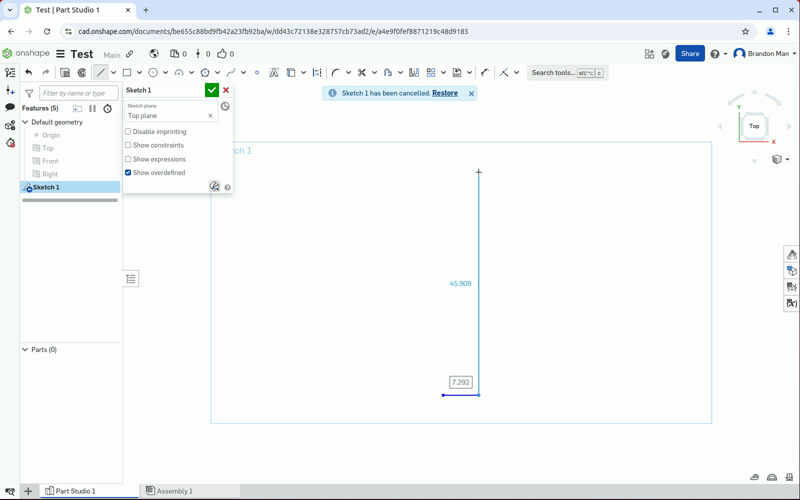
key_up(shift)
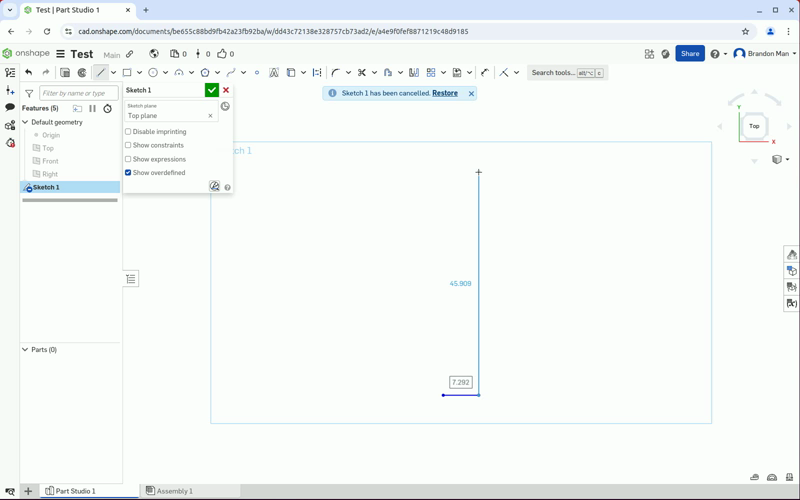
key_down(shift)
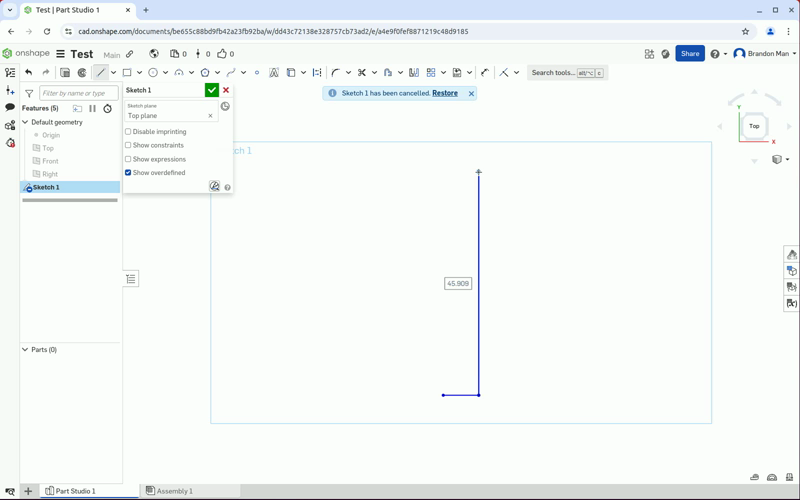
mouse_move(508, 171)
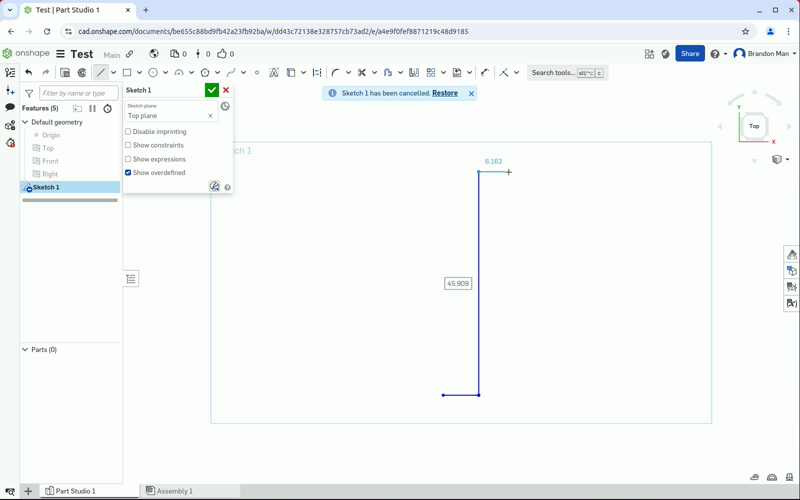
mouse_move(443, 171)
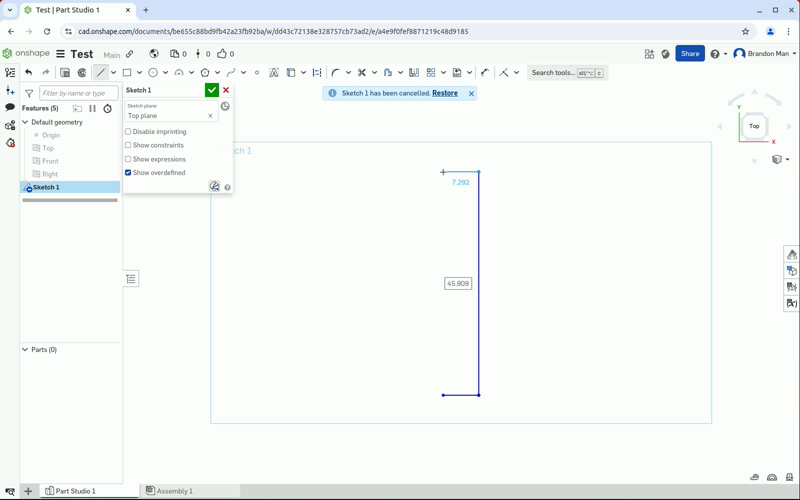
click(443, 171)
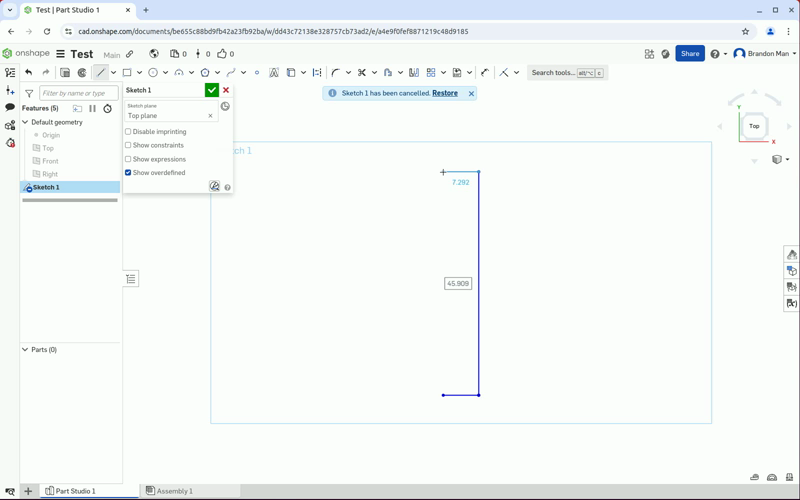
key_up(shift)
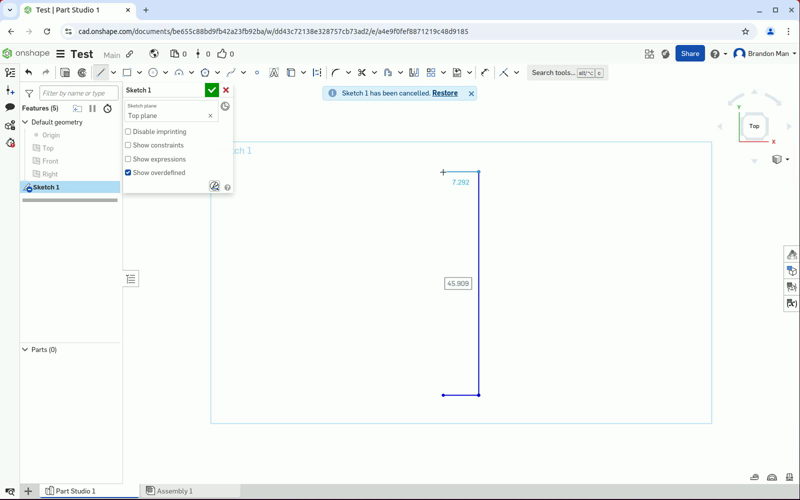
key_down(shift)
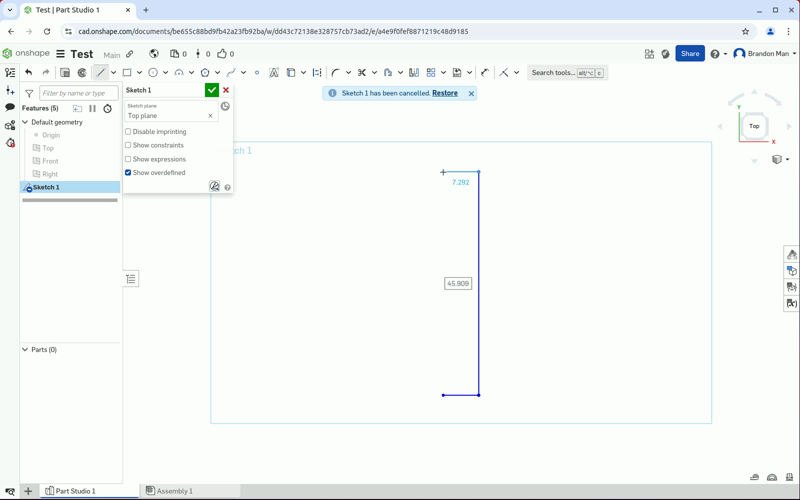
mouse_move(443, 395)
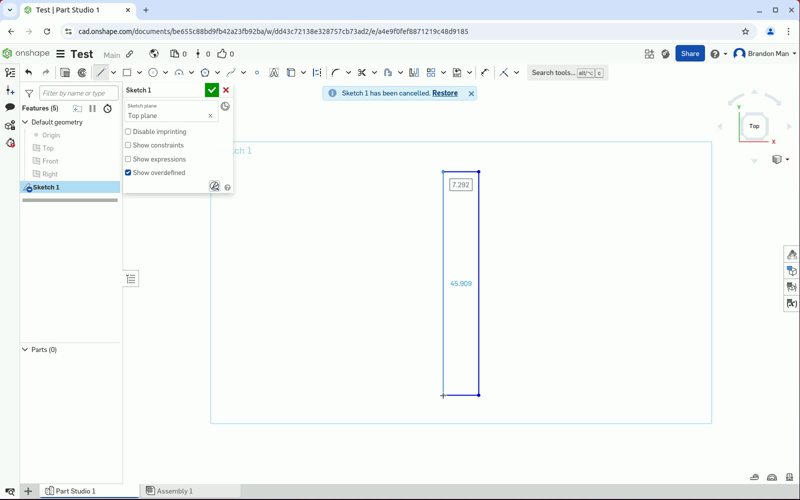
key_up(shift)
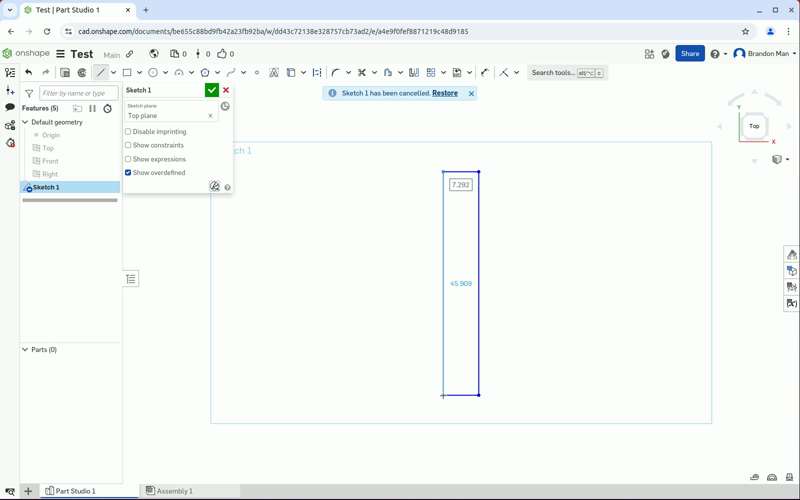
click(443, 395)
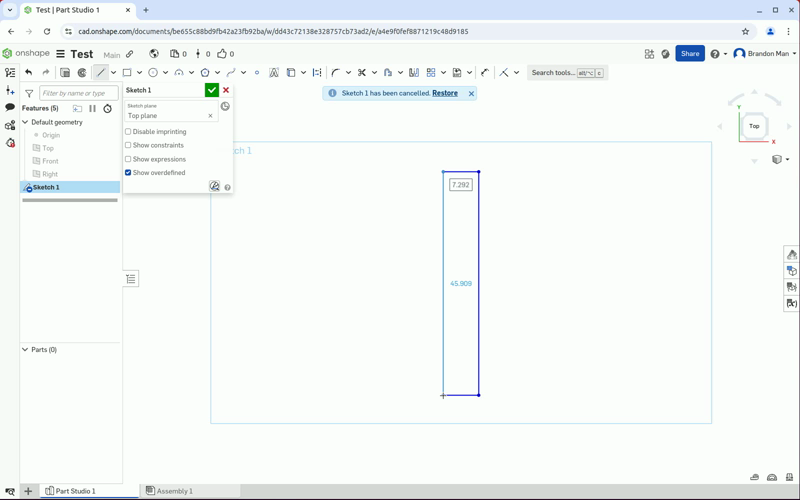
key(esc)
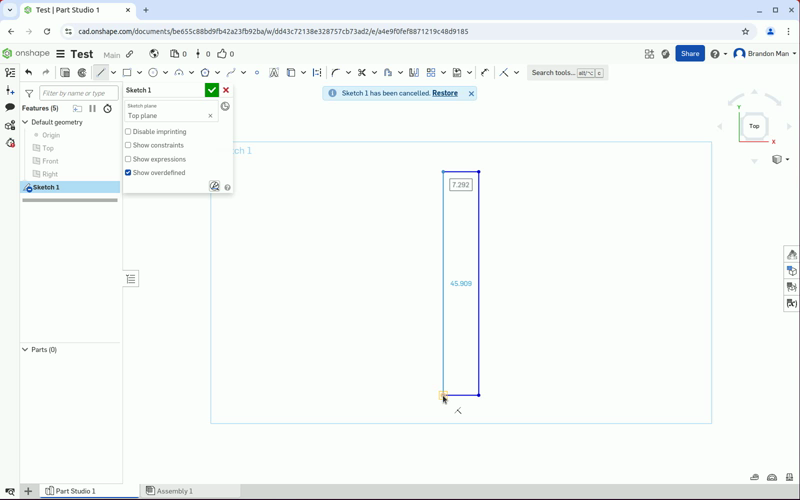
mouse_move(453, 335)
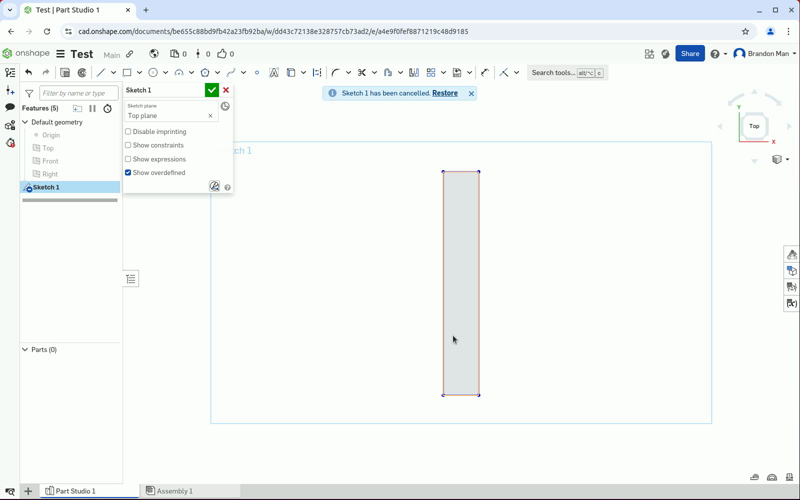
click(453, 335)
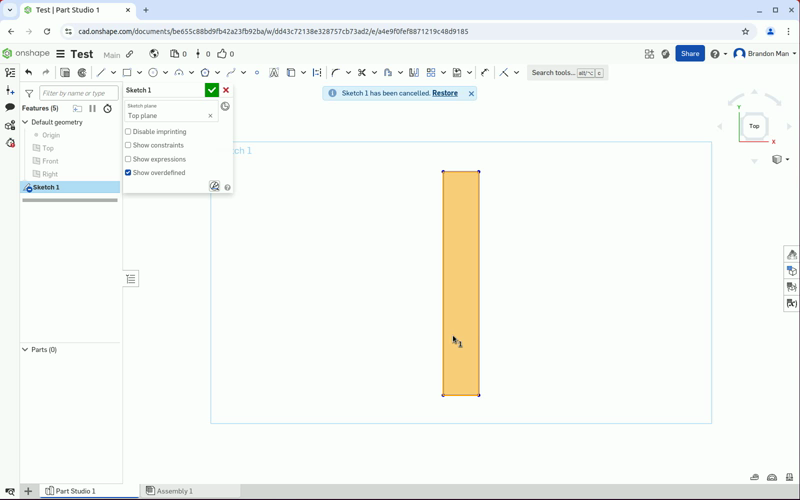
mouse_move(73, 352)
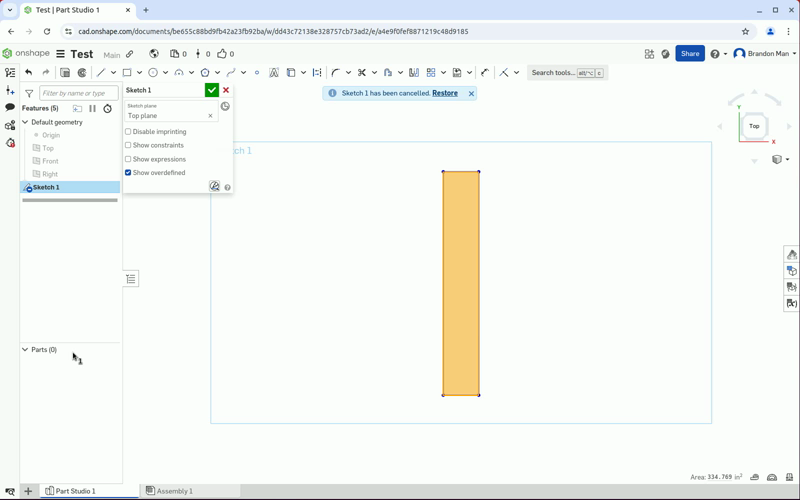
key(shift+y)
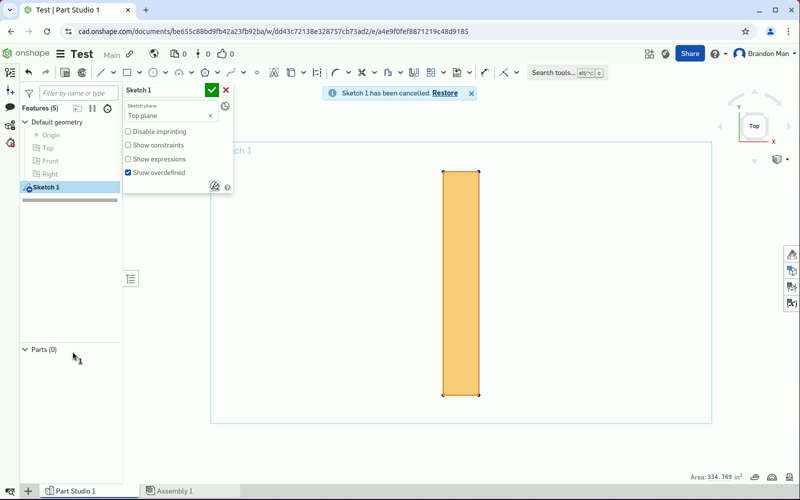
key(shift+e)
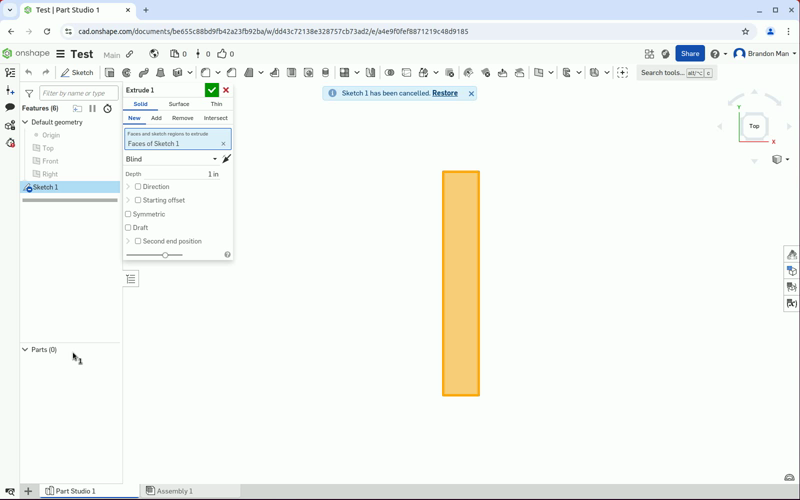
mouse_move(143, 106)
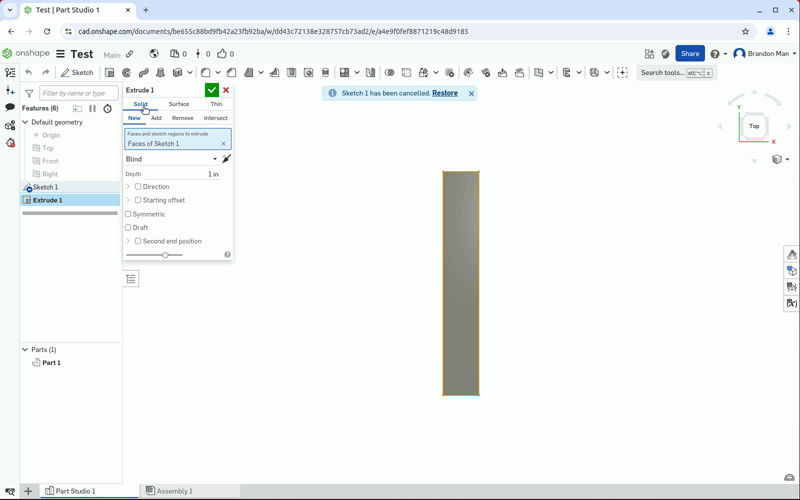
click(143, 106)
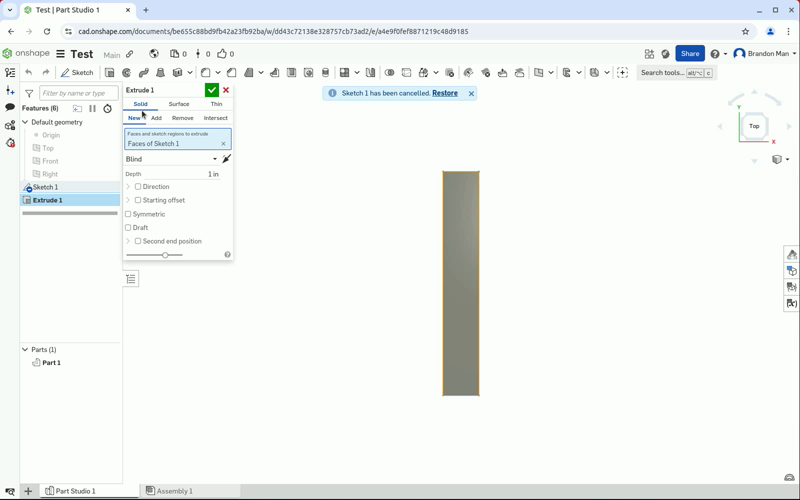
mouse_move(137, 120)
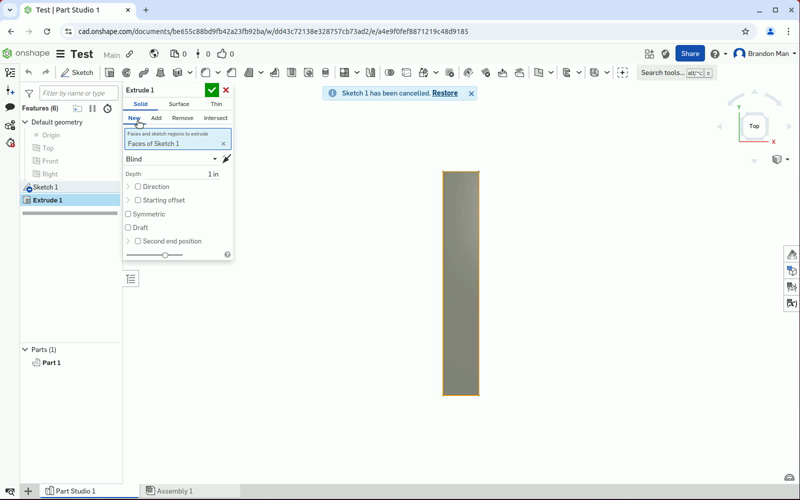
click(137, 120)
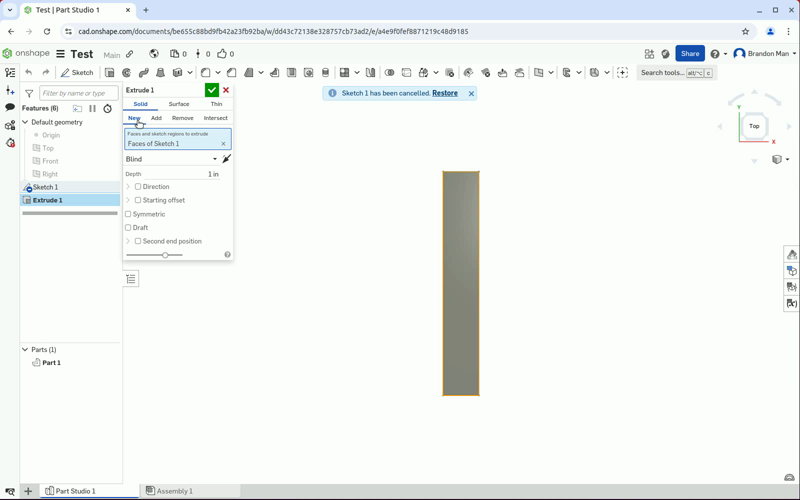
key(tab, 4)
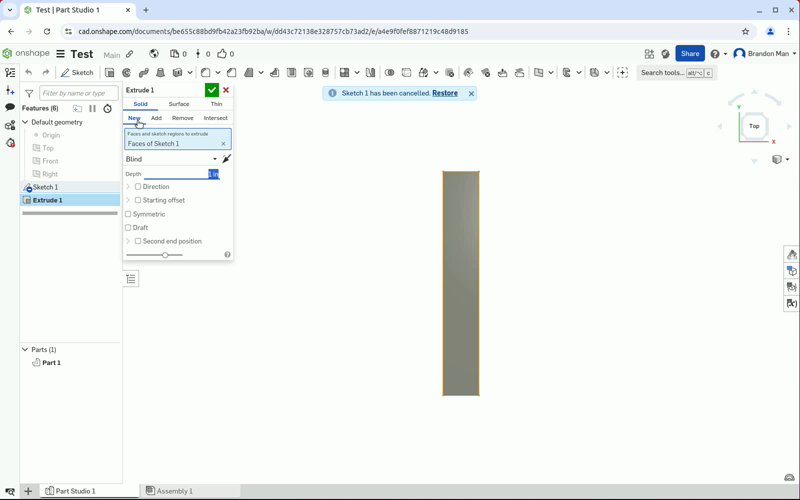
text(1.926)
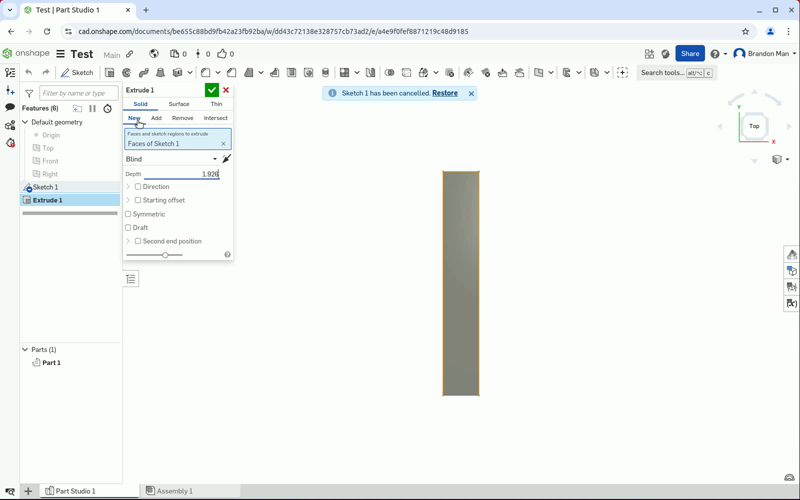
key(enter)
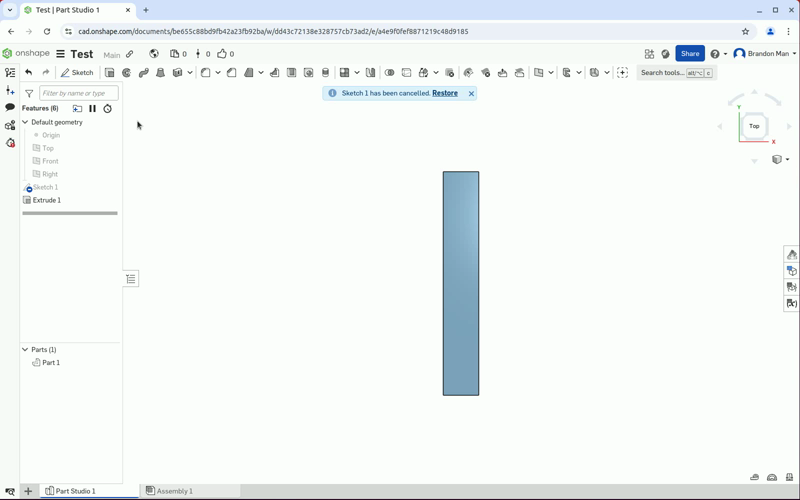
key(shift+h)
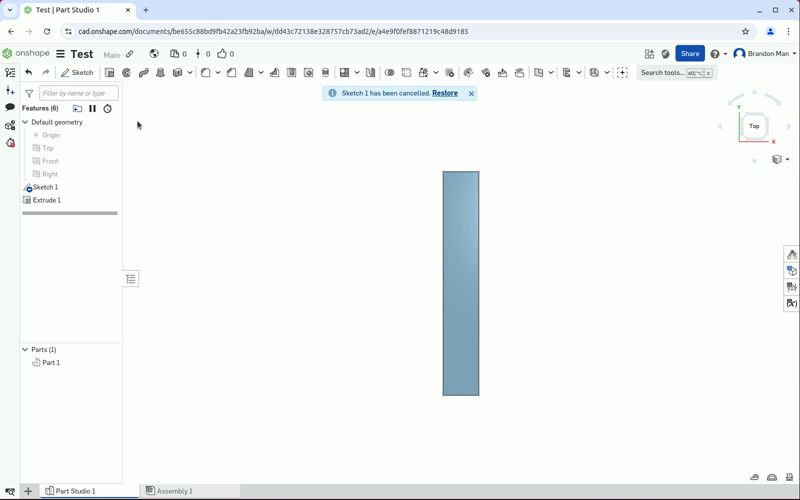
key(shift+h)
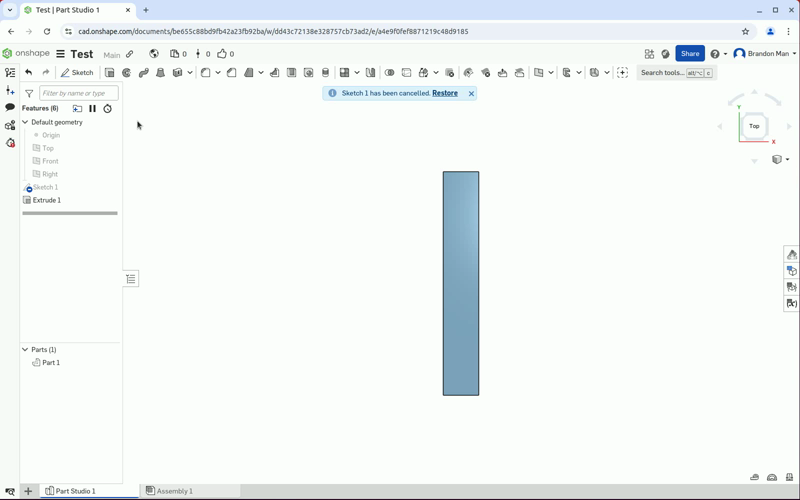
mouse_move(73, 189)
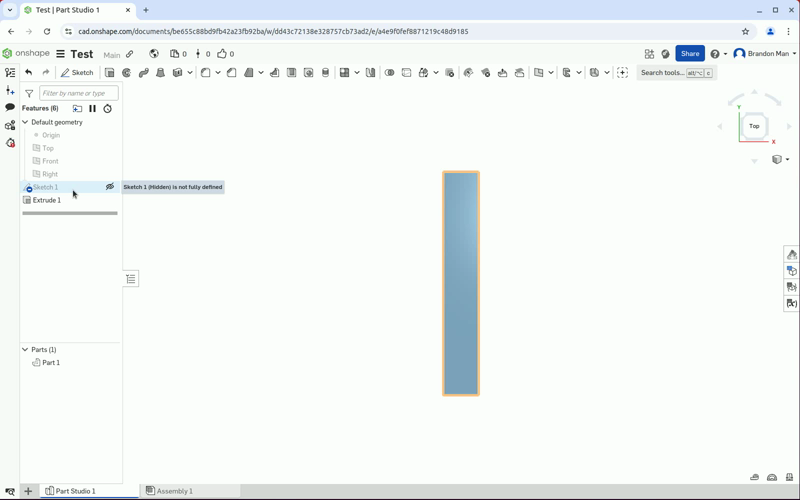
click(73, 189)
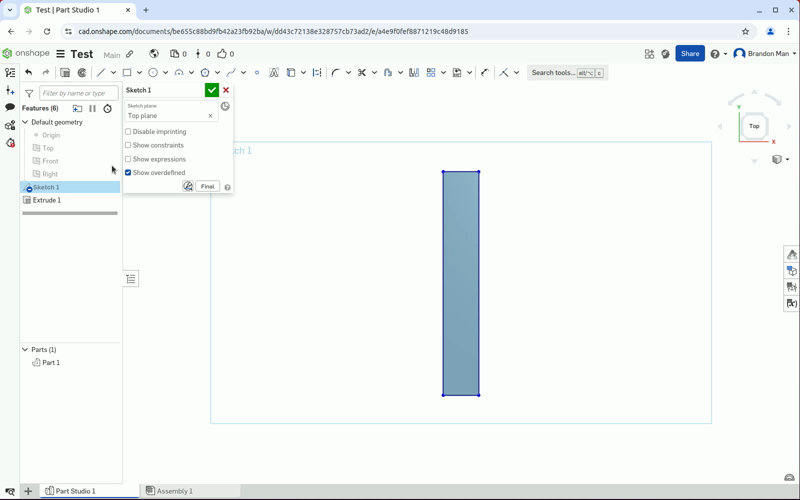
mouse_move(229, 92)
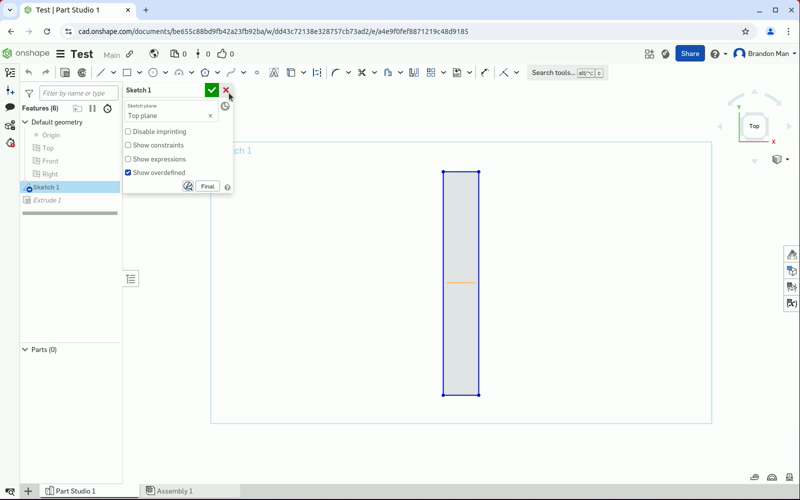
click(229, 92)
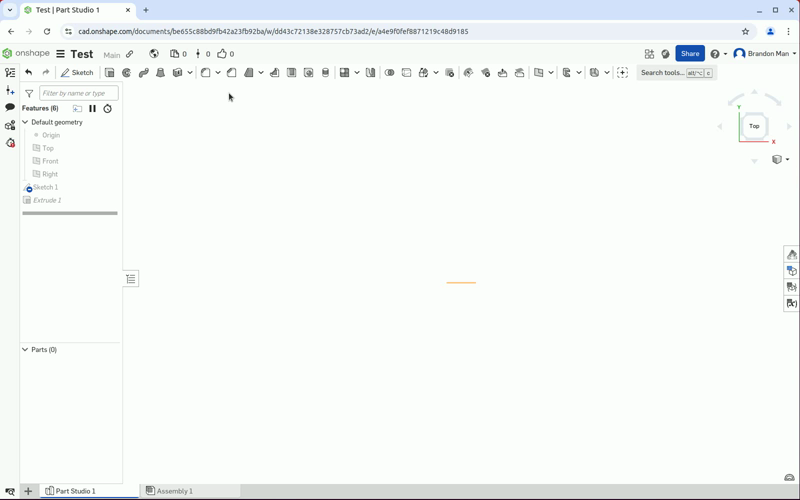
mouse_move(541, 75)
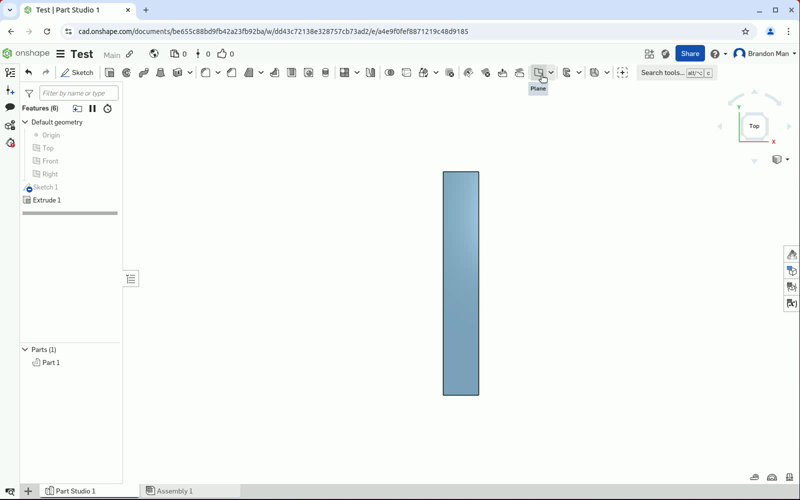
click(541, 75)
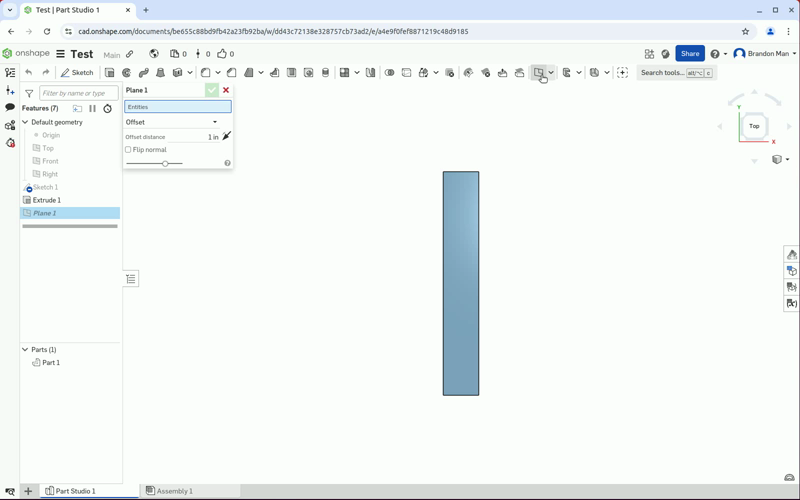
mouse_move(73, 150)
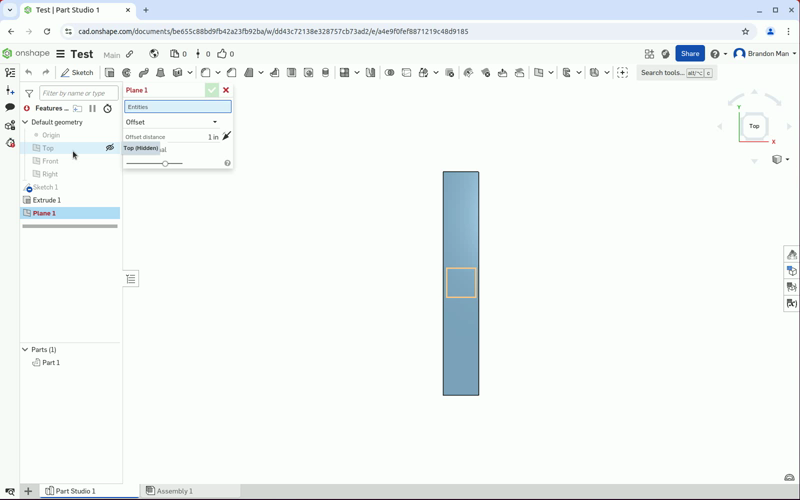
click(73, 150)
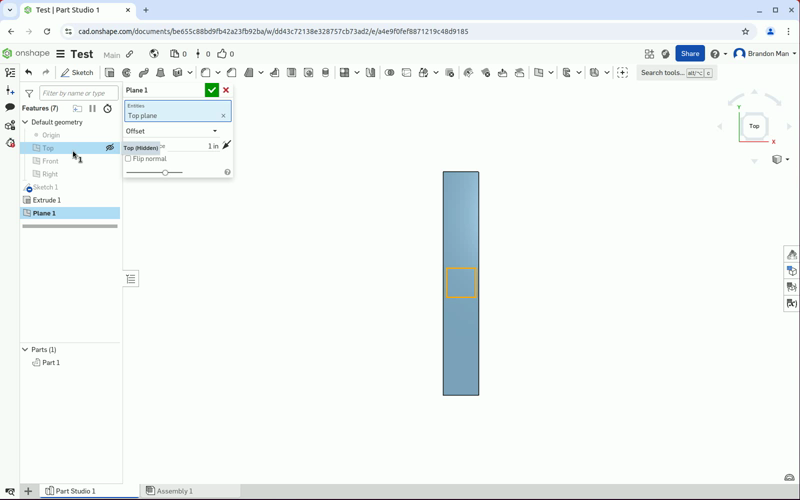
key(tab, 2)
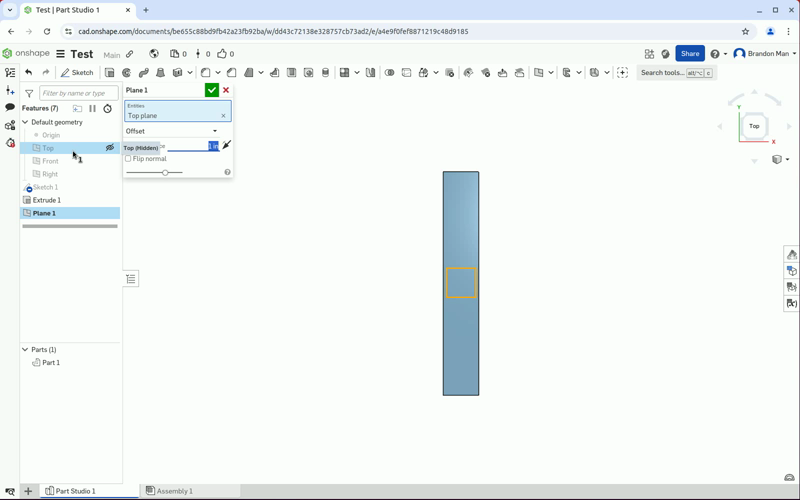
text(1.91)
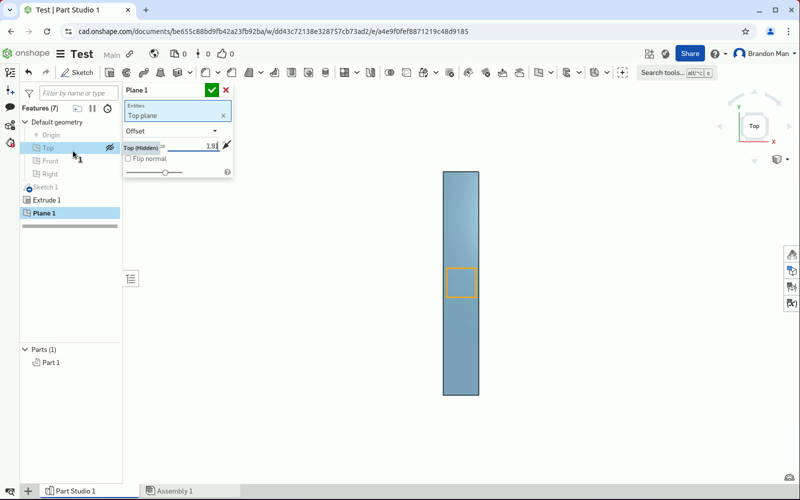
key(enter, 2)
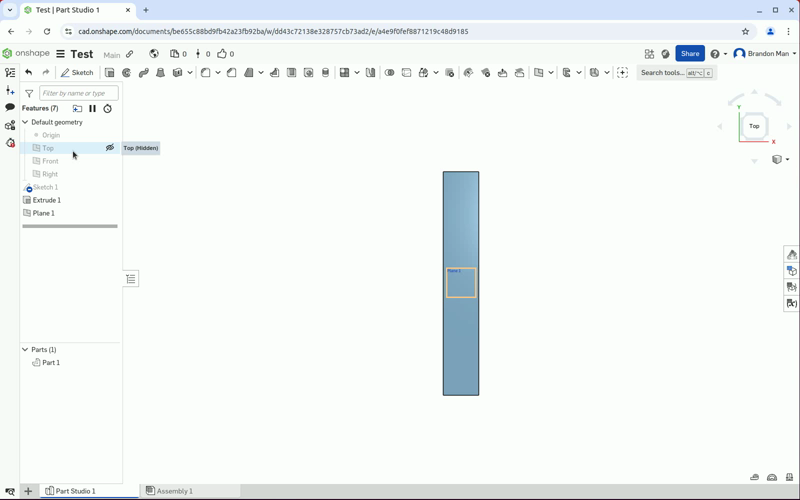
key(shift+s)
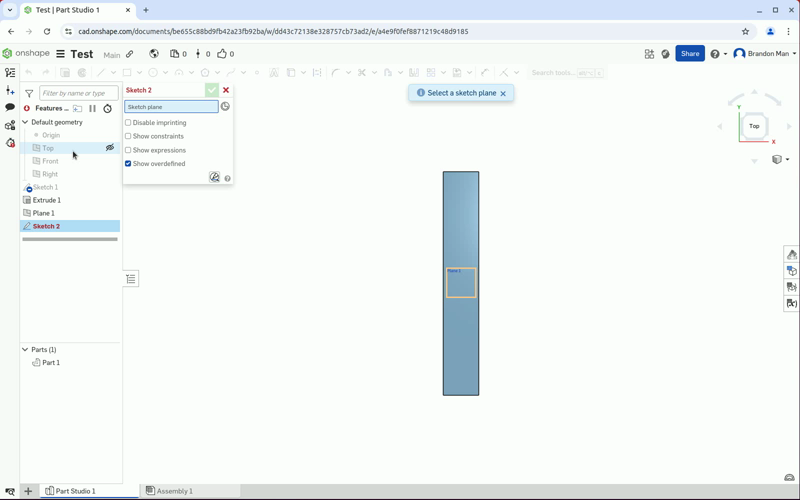
mouse_move(73, 215)
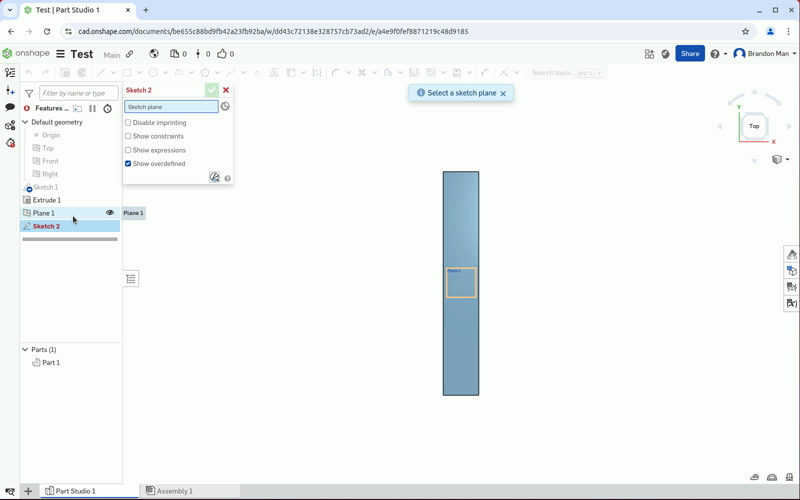
click(73, 215)
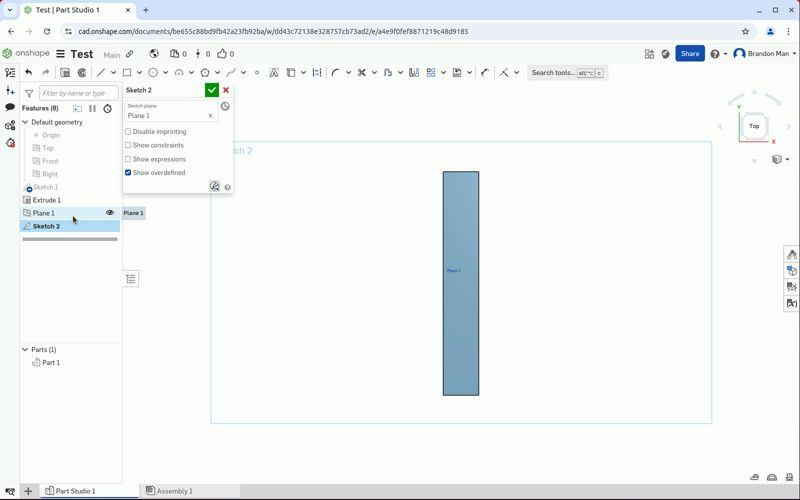
mouse_move(73, 352)
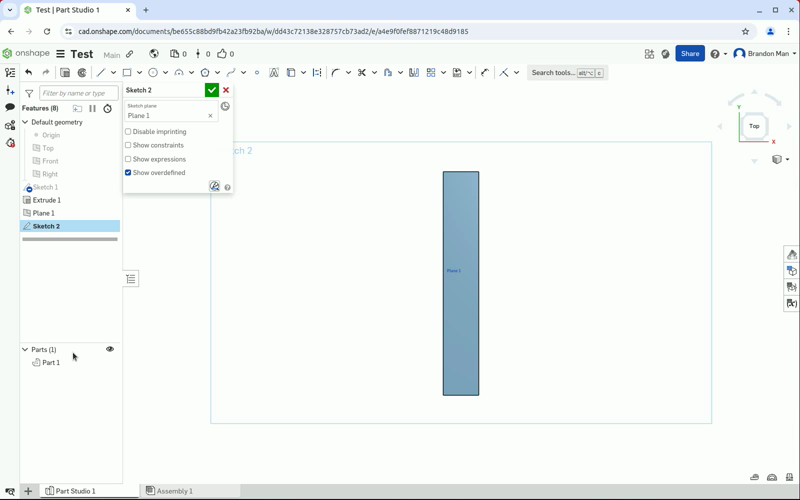
key(y)
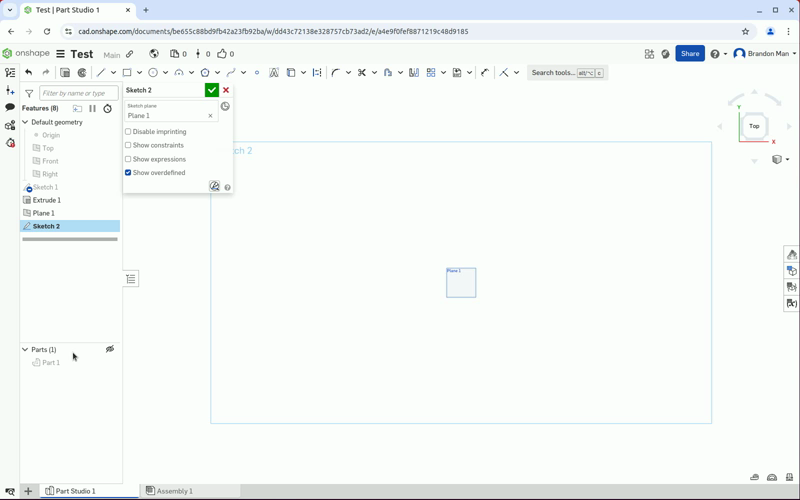
key(l)
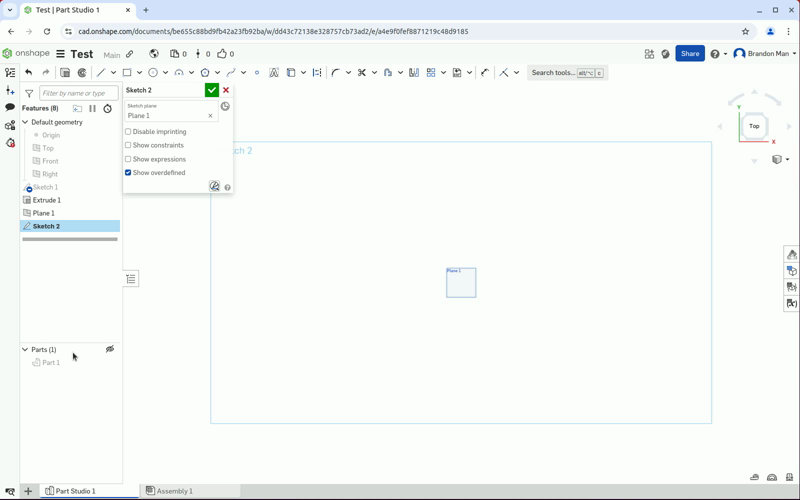
key_down(shift)
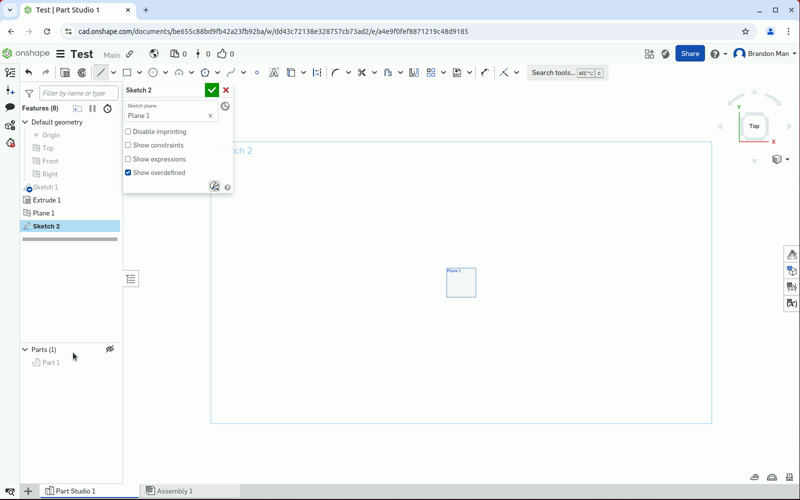
mouse_move(443, 395)
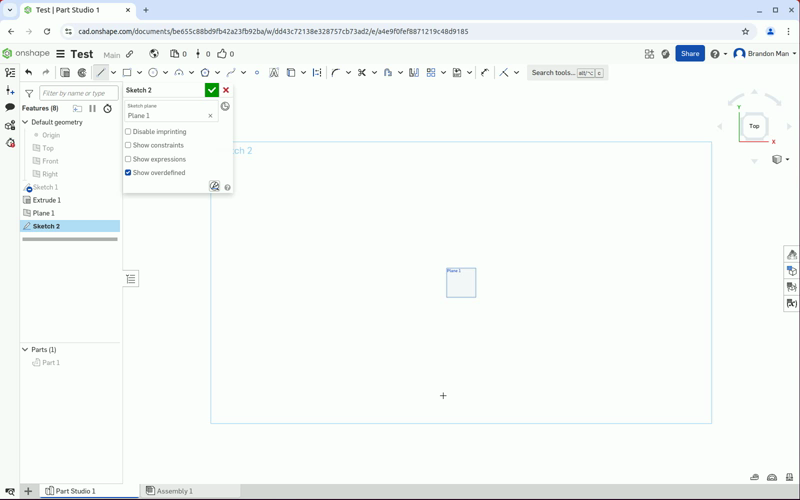
click(443, 395)
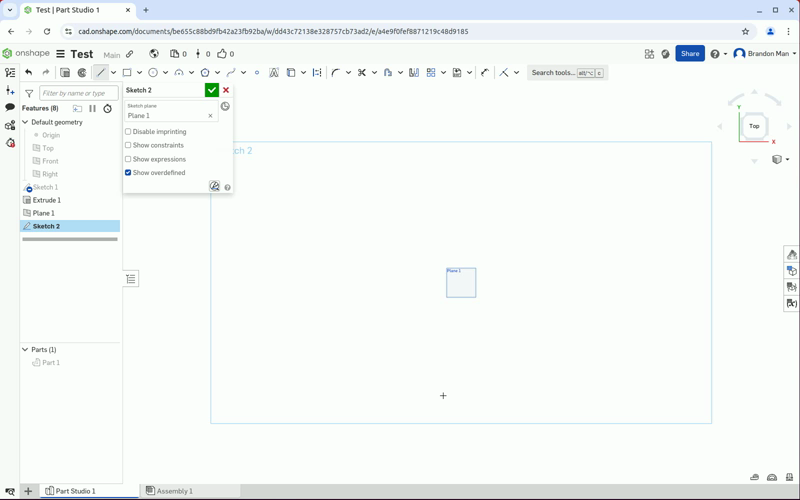
key_up(shift)
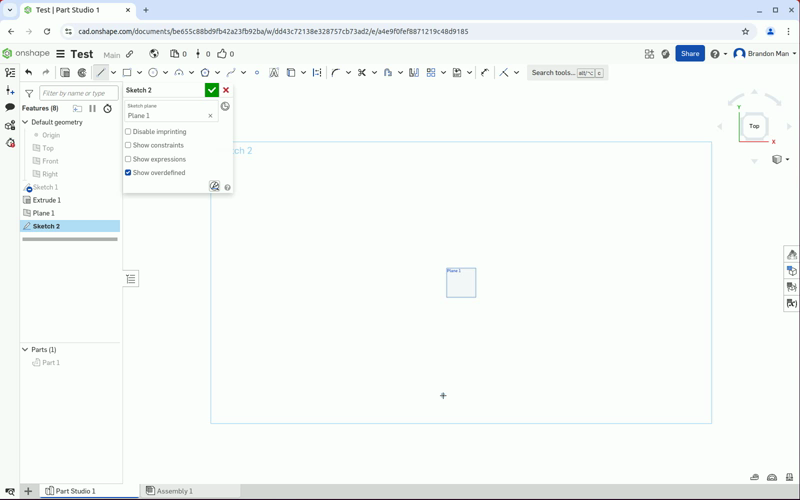
key_down(shift)
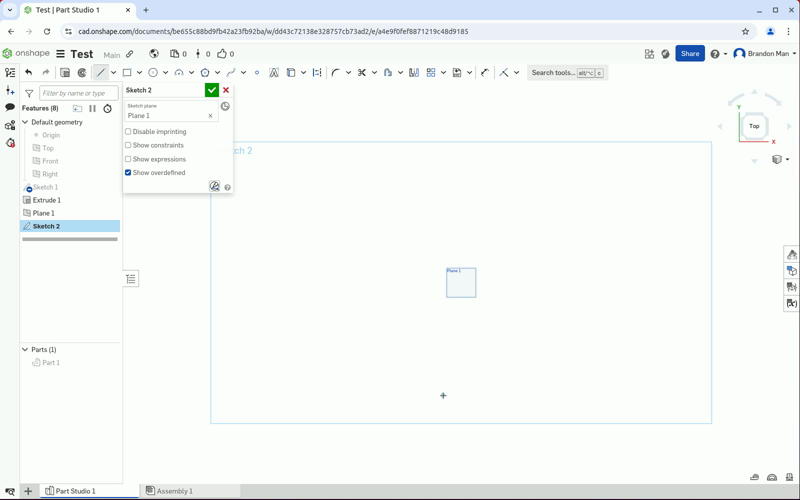
mouse_move(473, 395)
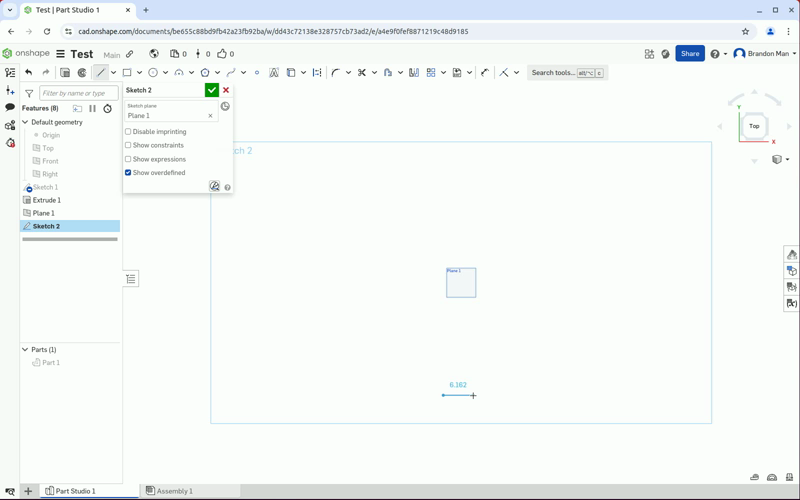
mouse_move(452, 395)
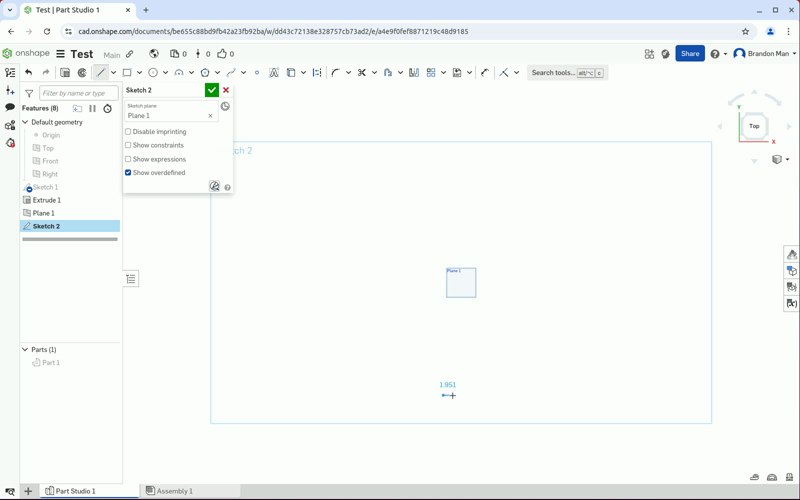
click(452, 395)
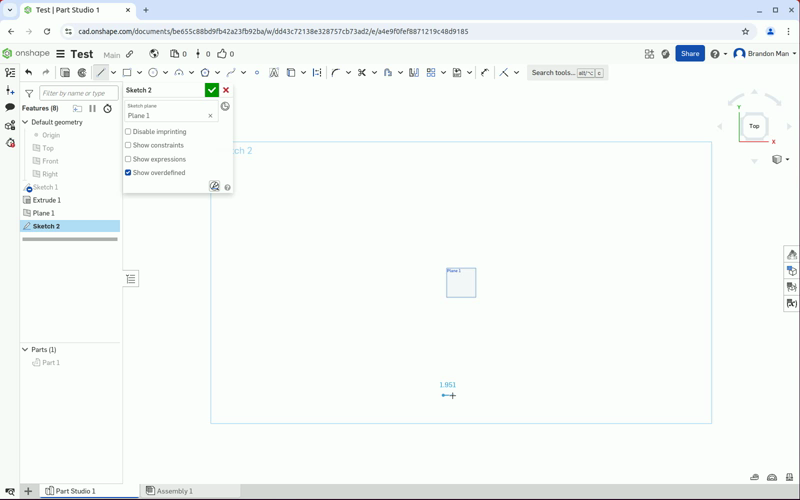
key_up(shift)
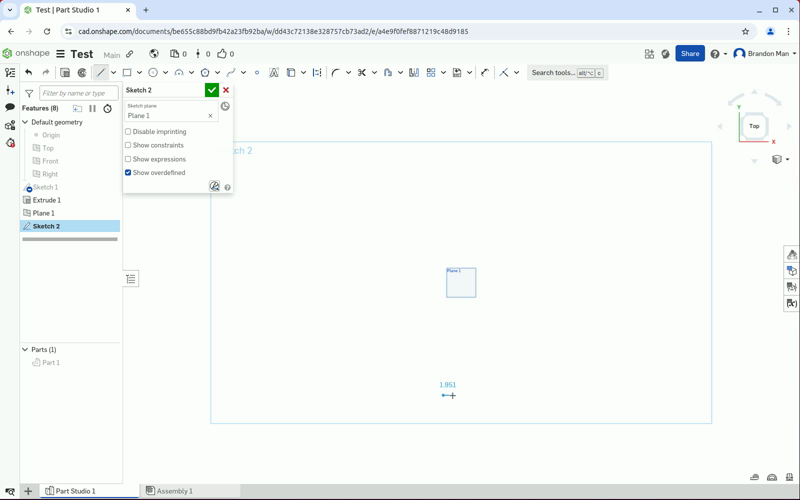
key_down(shift)
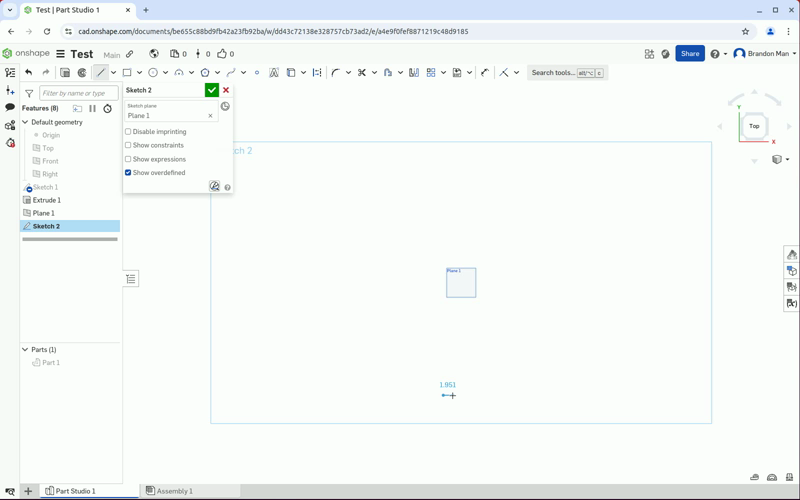
mouse_move(452, 171)
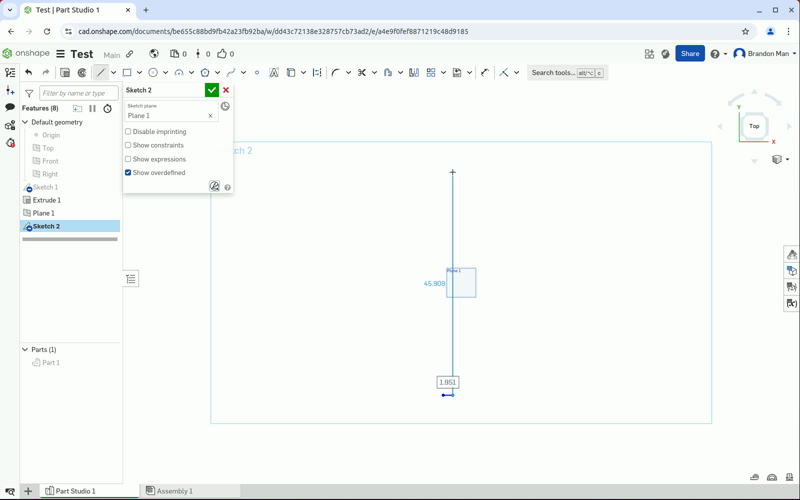
click(452, 171)
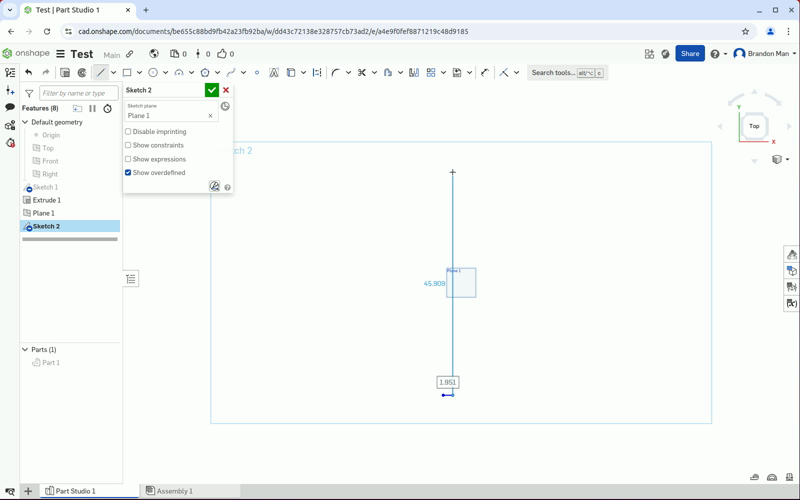
key_up(shift)
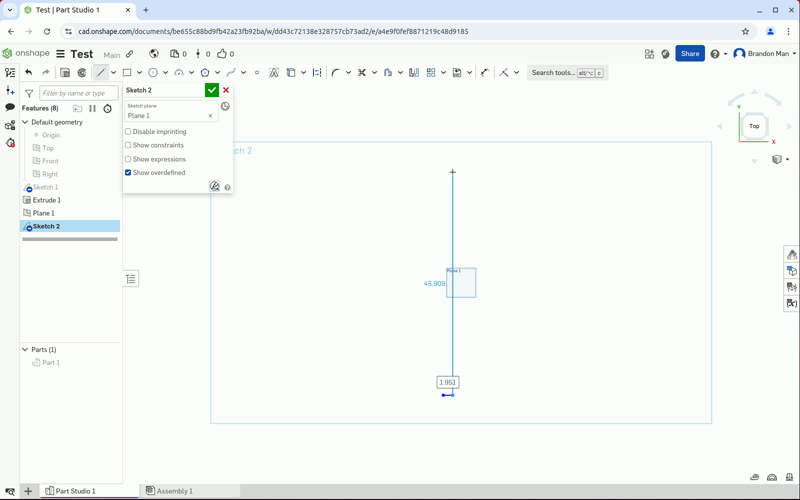
key_down(shift)
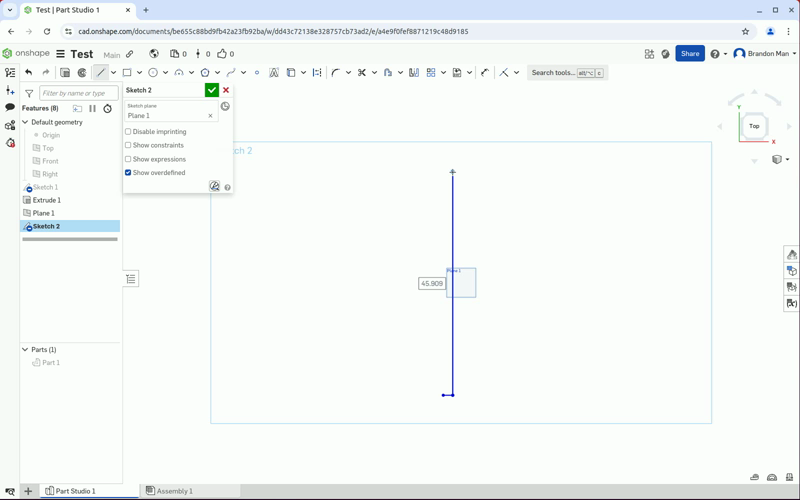
mouse_move(482, 171)
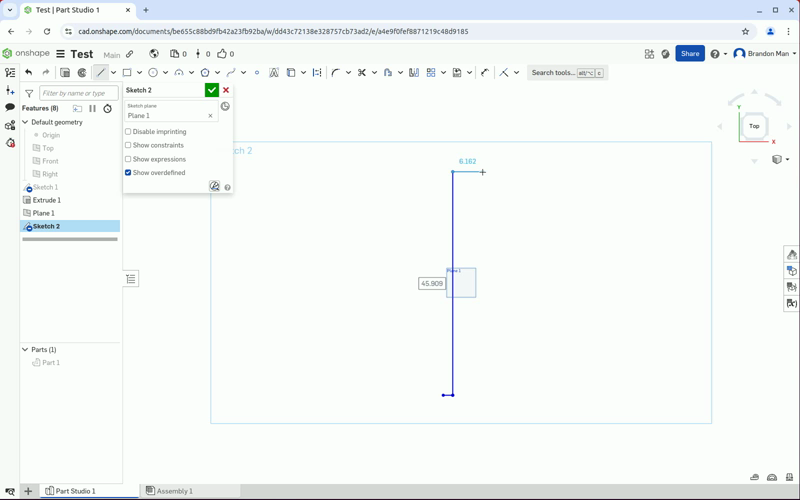
mouse_move(443, 171)
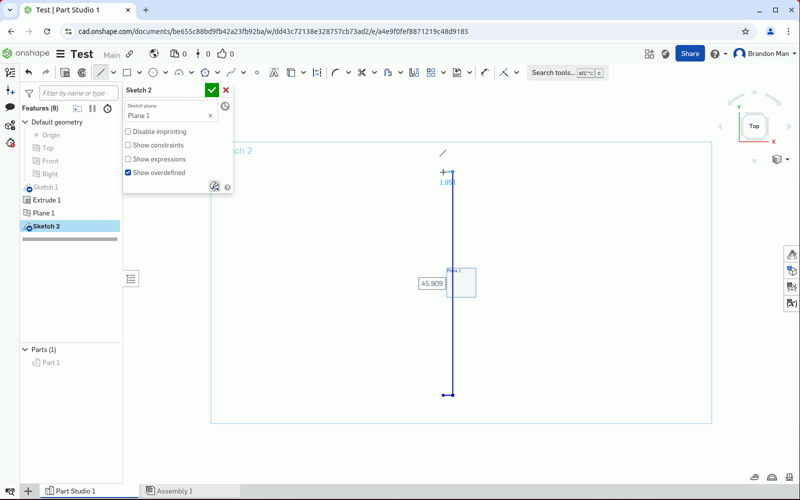
click(443, 171)
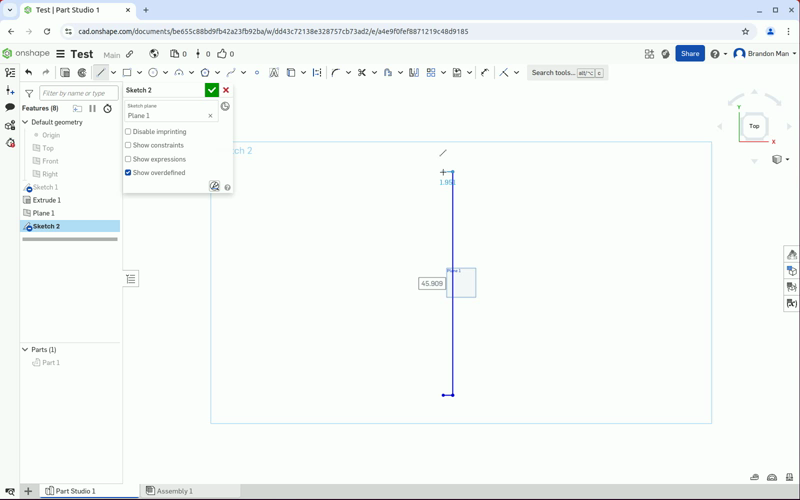
key_up(shift)
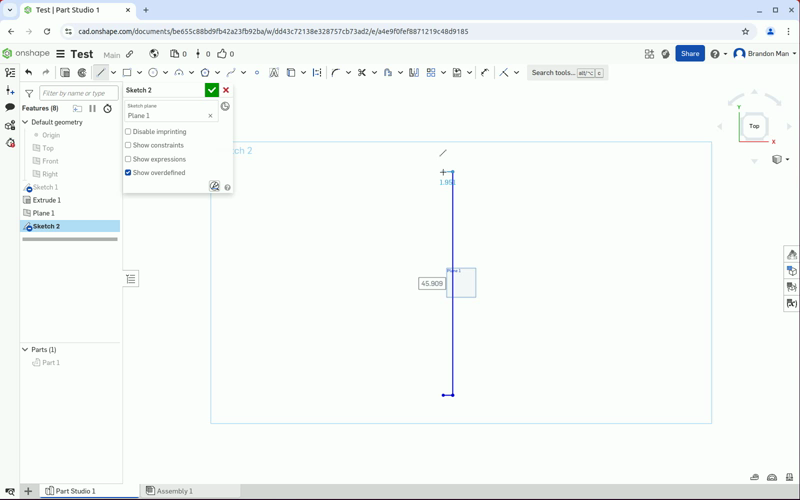
key_down(shift)
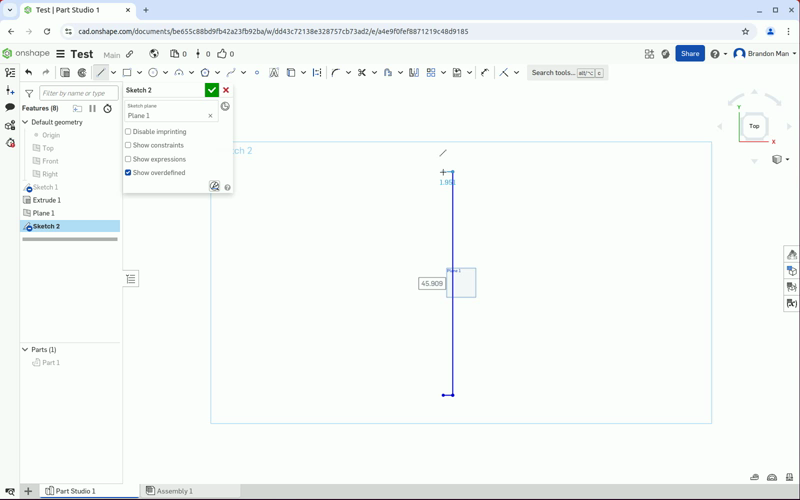
mouse_move(443, 395)
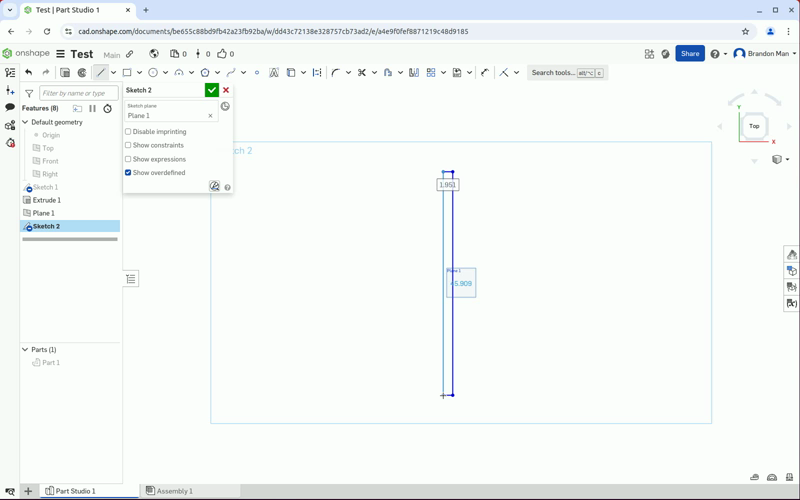
key_up(shift)
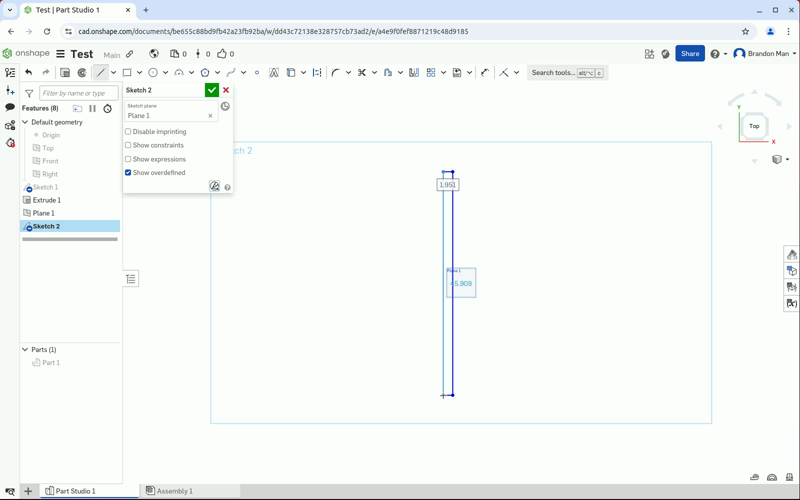
click(443, 395)
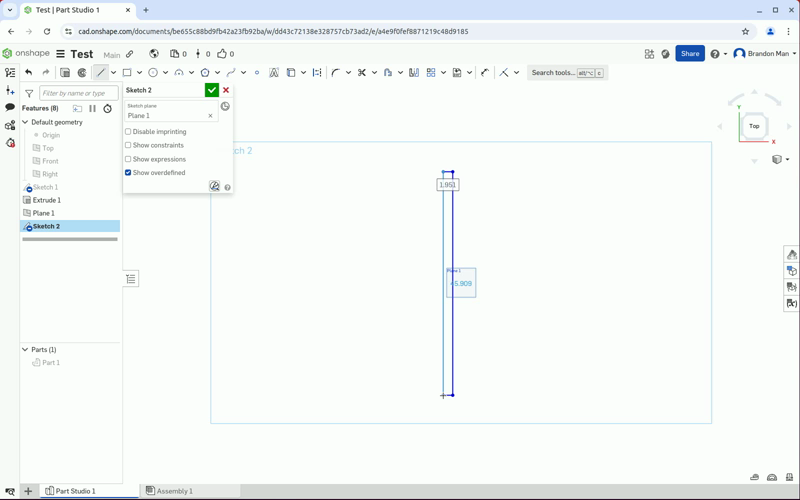
key(esc)
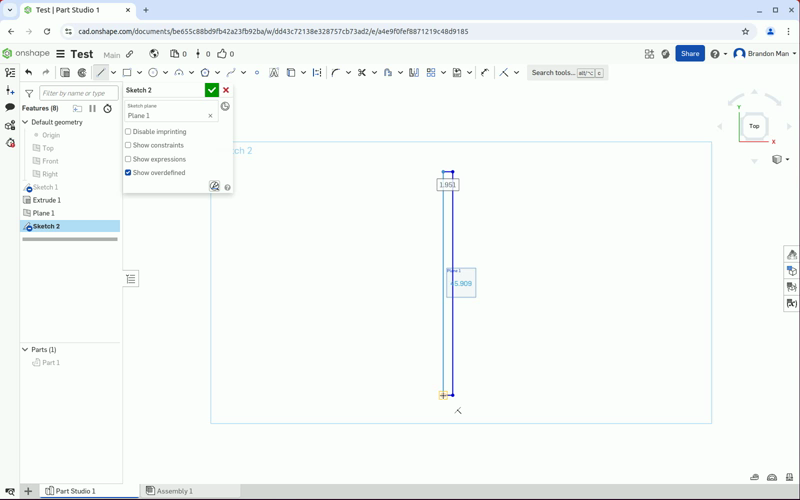
mouse_move(445, 277)
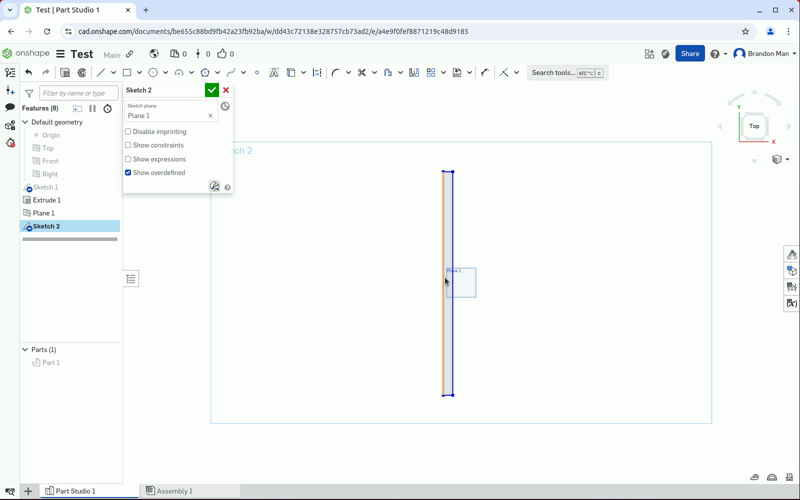
click(445, 277)
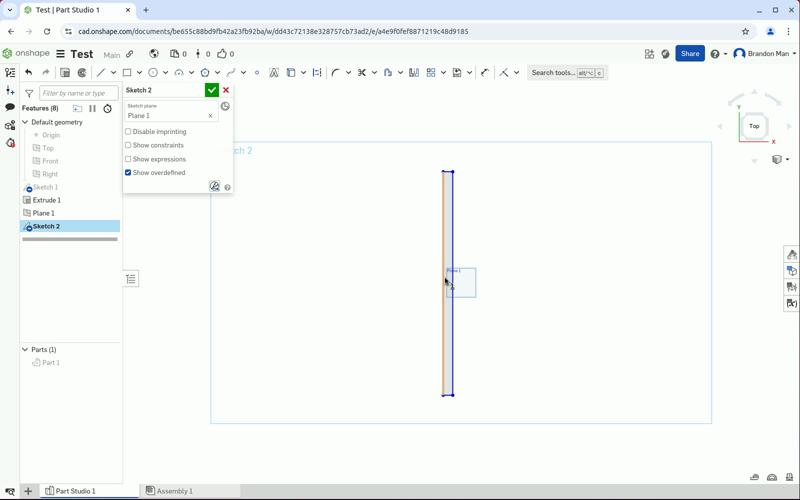
mouse_move(73, 352)
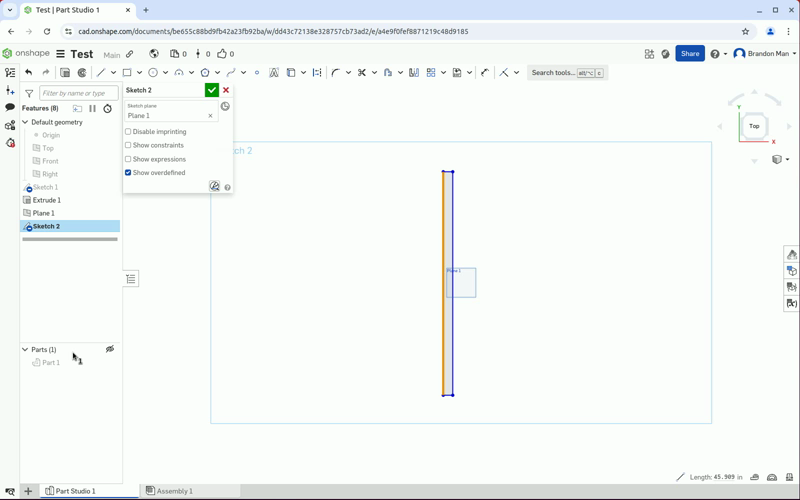
key(shift+y)
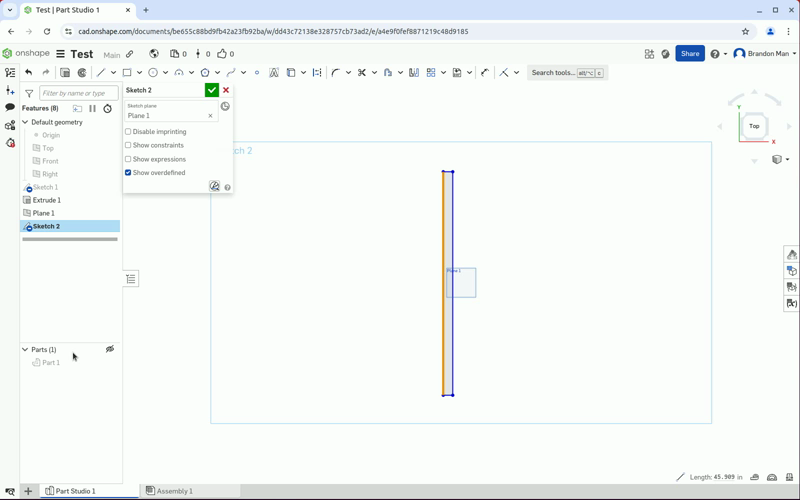
key(shift+e)
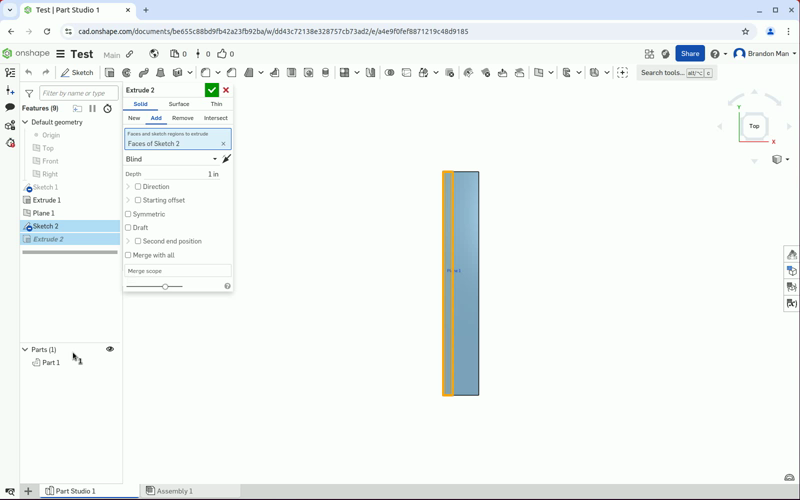
mouse_move(143, 106)
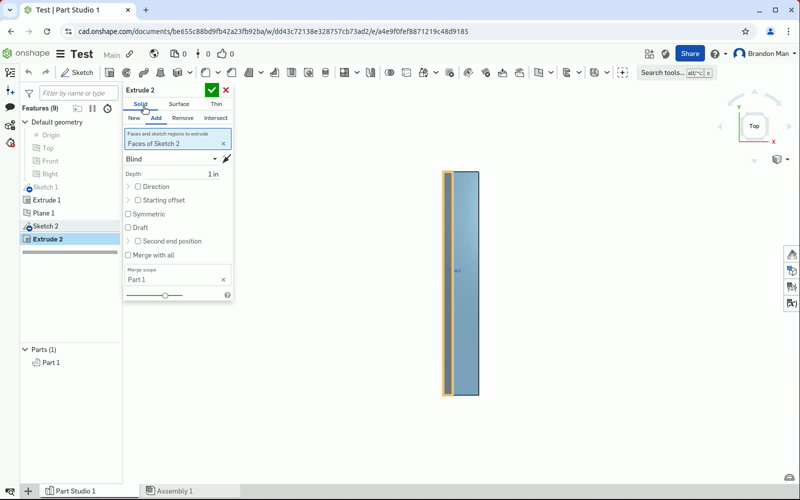
click(143, 106)
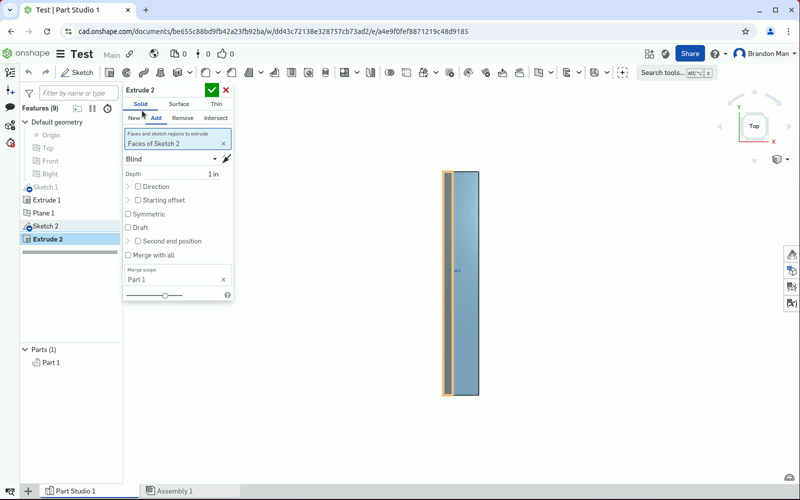
mouse_move(137, 120)
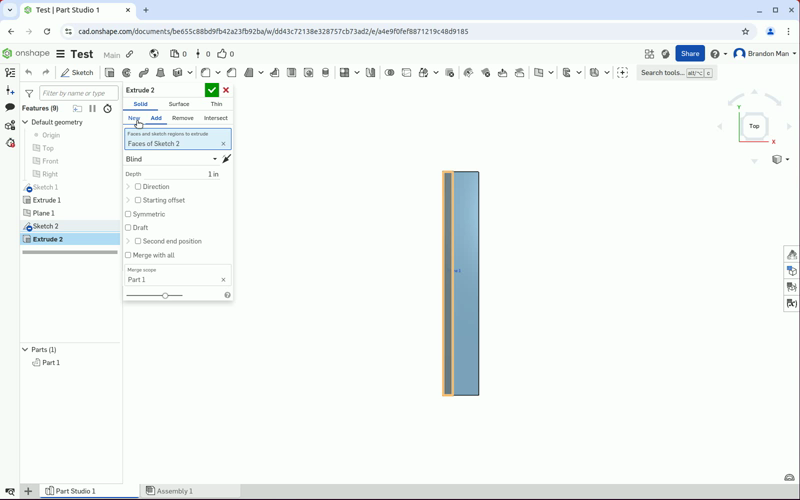
click(137, 120)
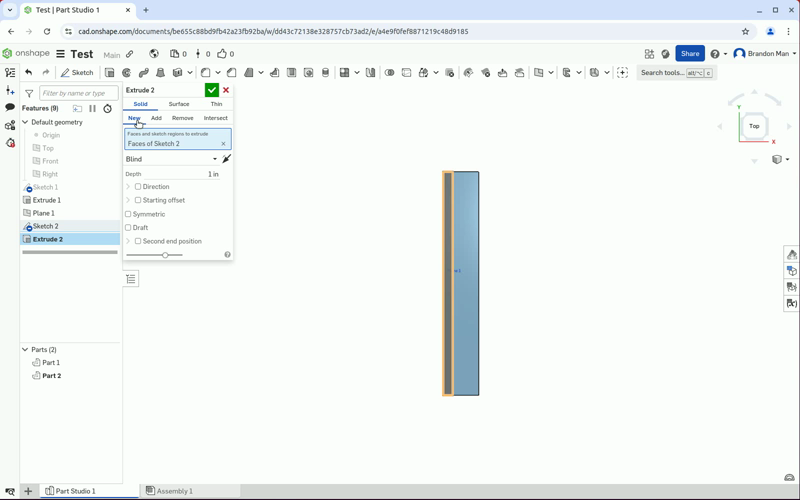
key(tab, 4)
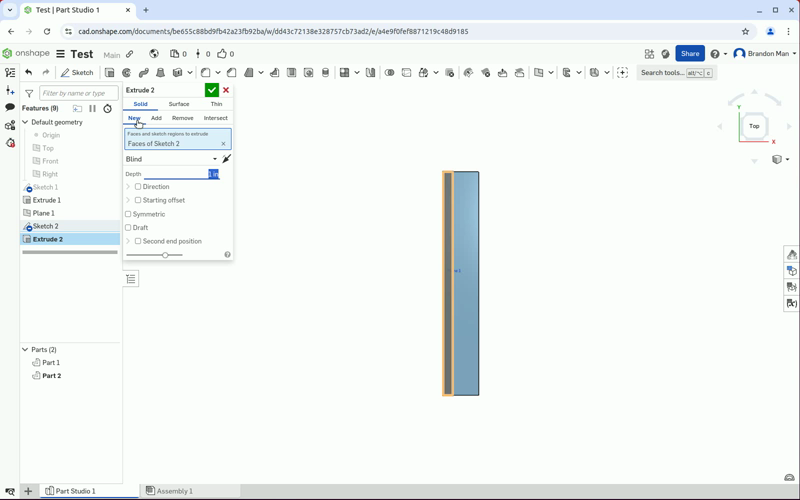
text(1.926)
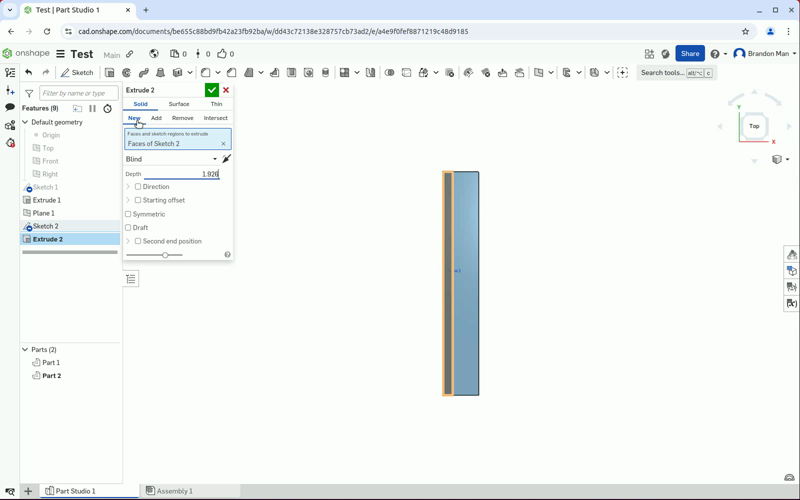
key(enter)
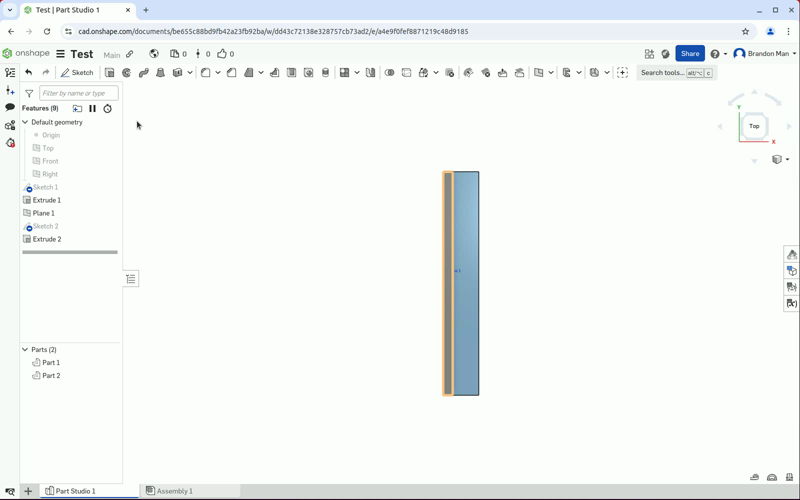
key(shift+h)
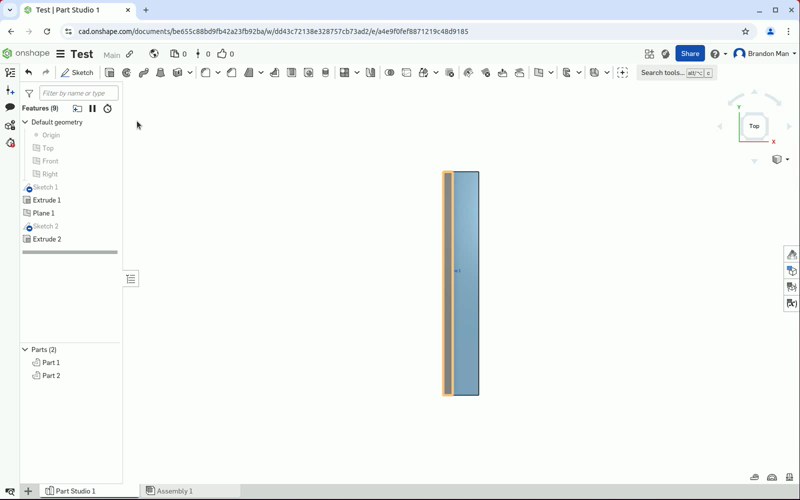
key(shift+h)
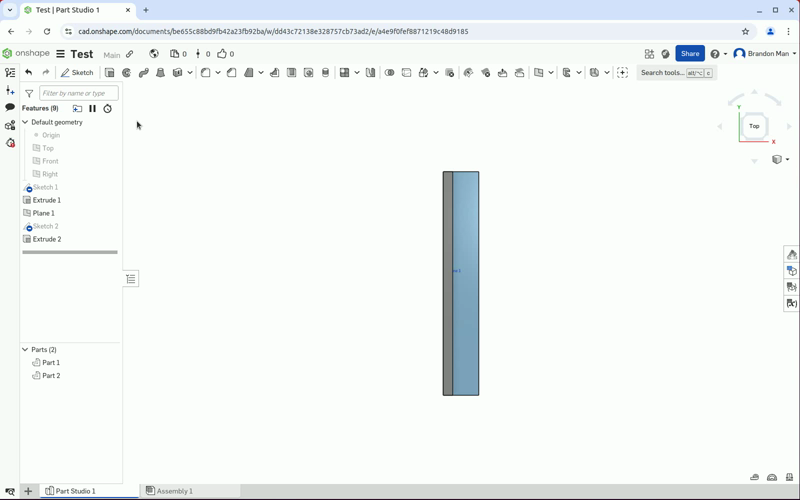
mouse_move(73, 189)
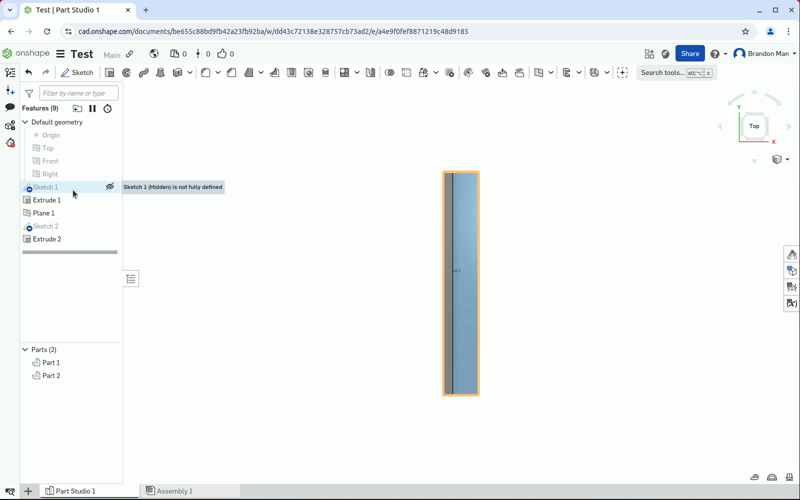
click(73, 189)
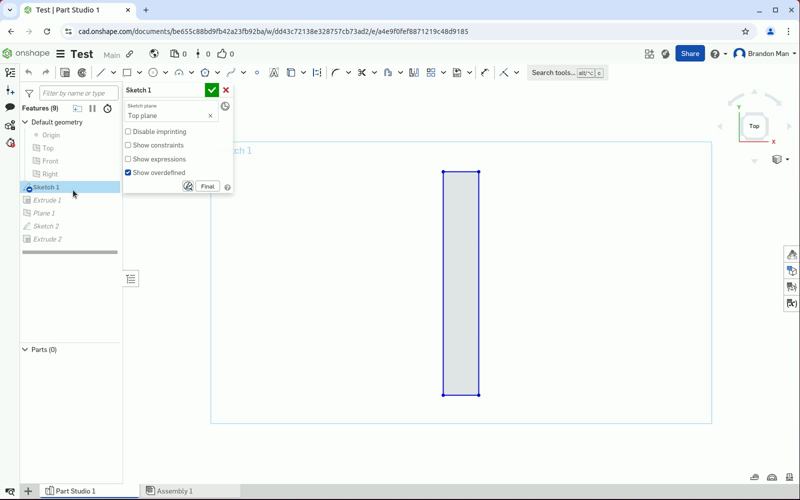
mouse_move(229, 92)
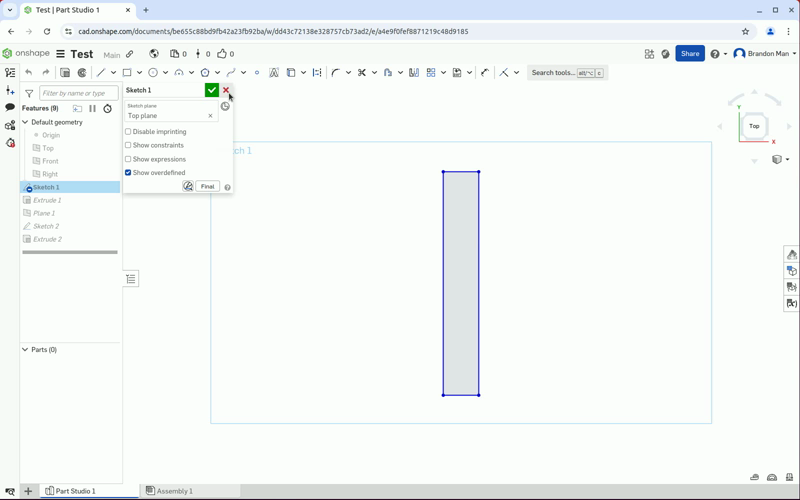
click(229, 92)
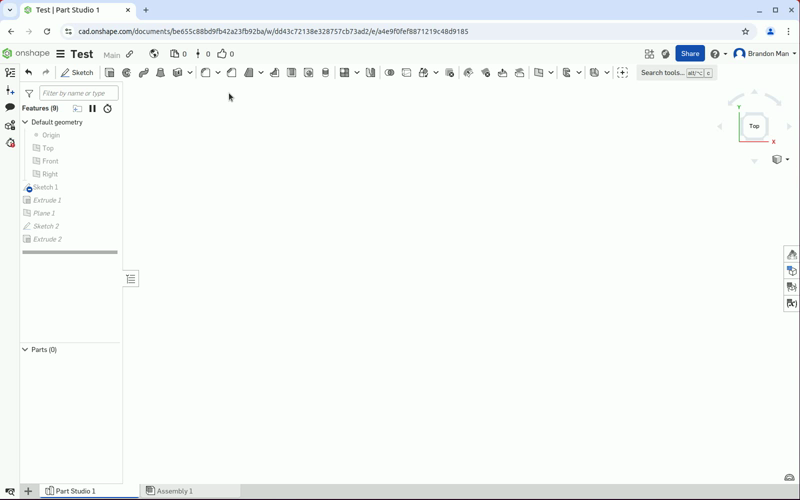
key(shift+s)
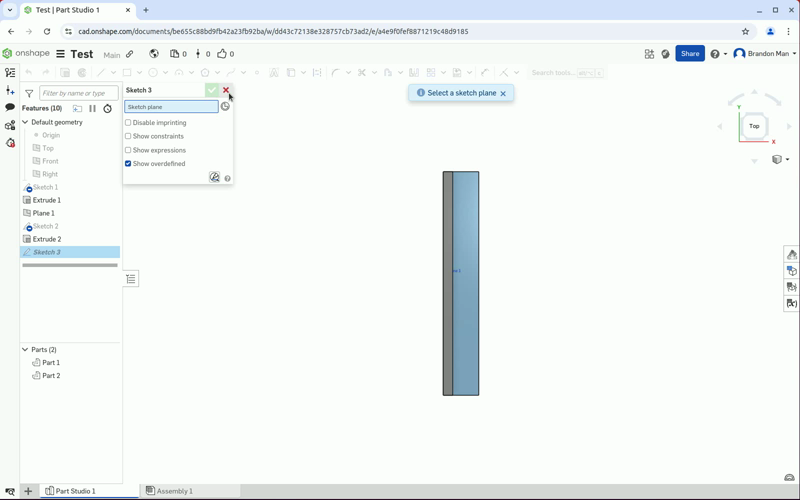
mouse_move(73, 215)
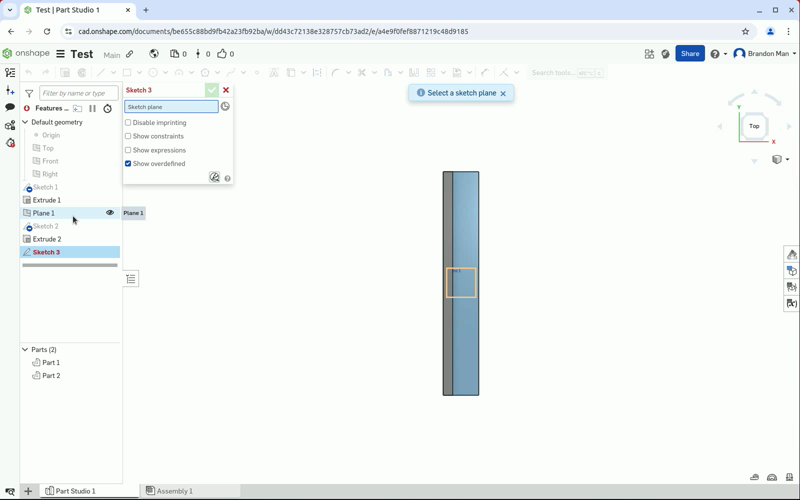
click(73, 215)
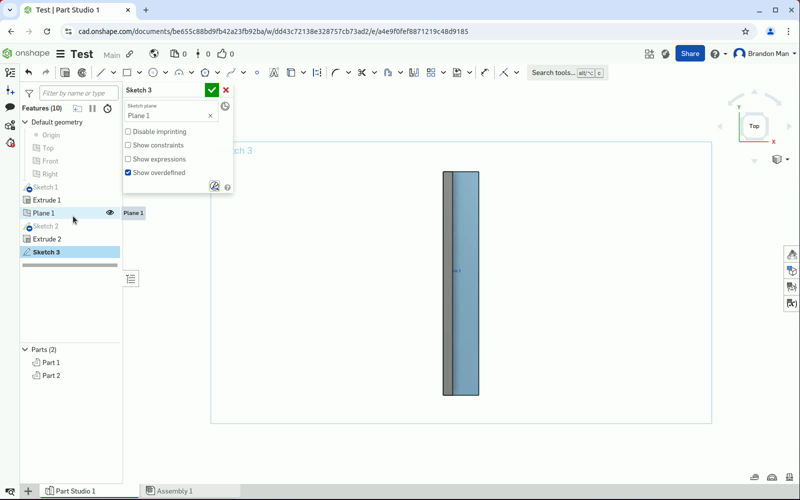
mouse_move(73, 352)
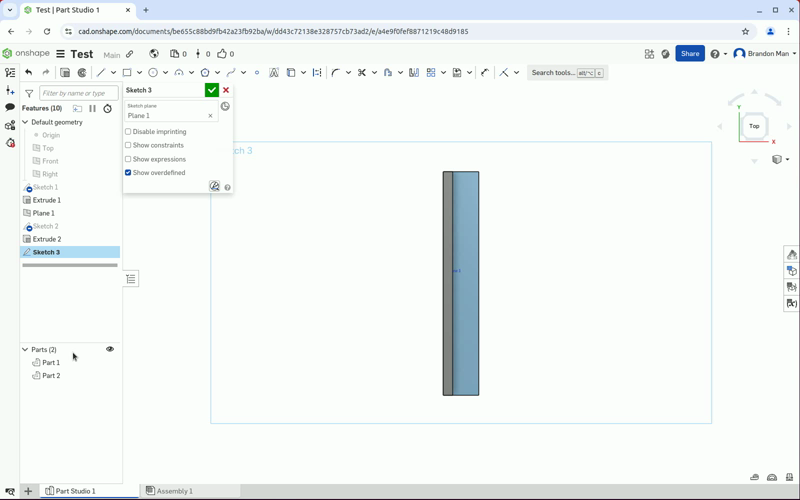
key(y)
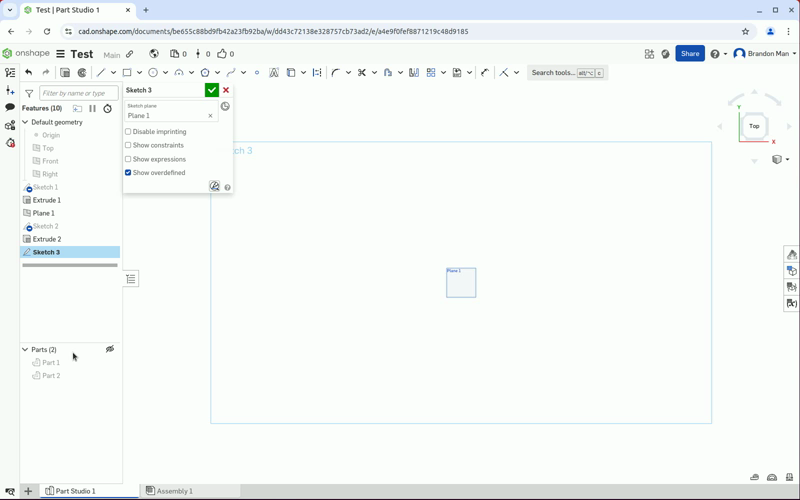
key(l)
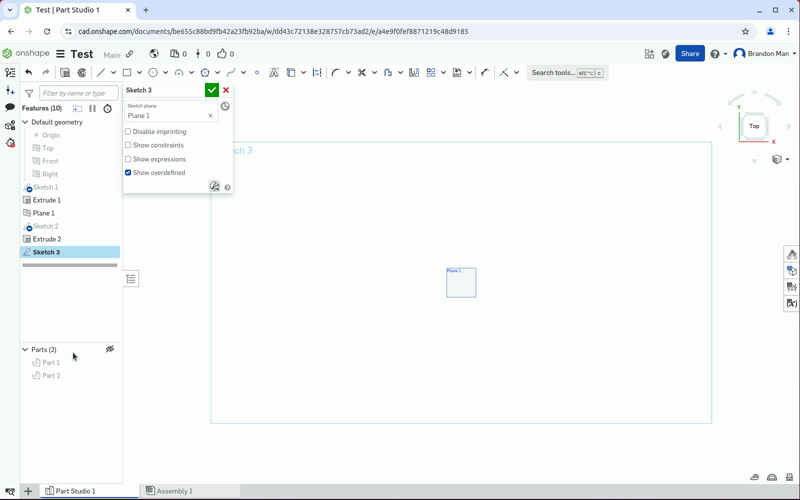
key_down(shift)
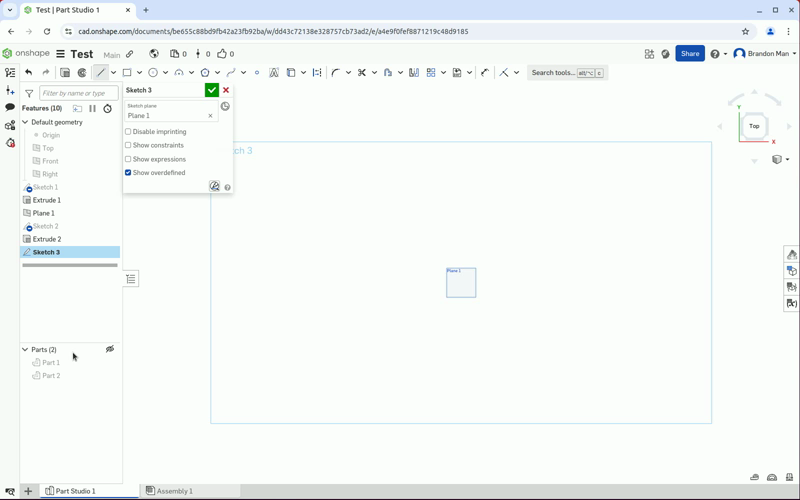
mouse_move(470, 395)
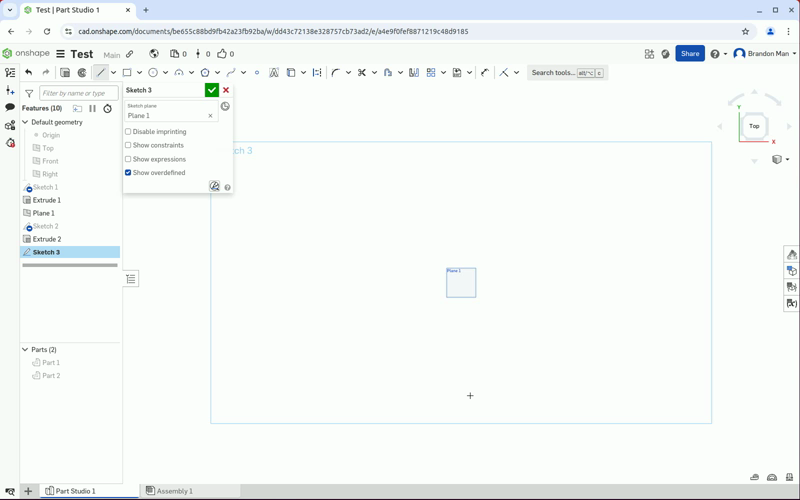
click(470, 395)
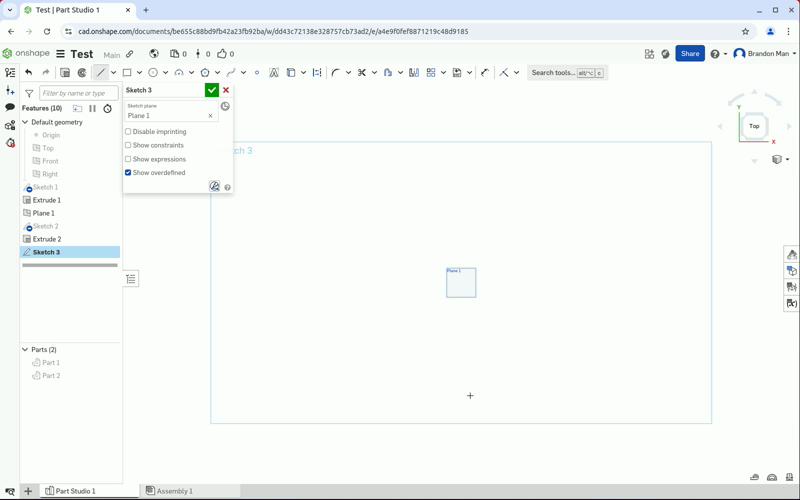
key_up(shift)
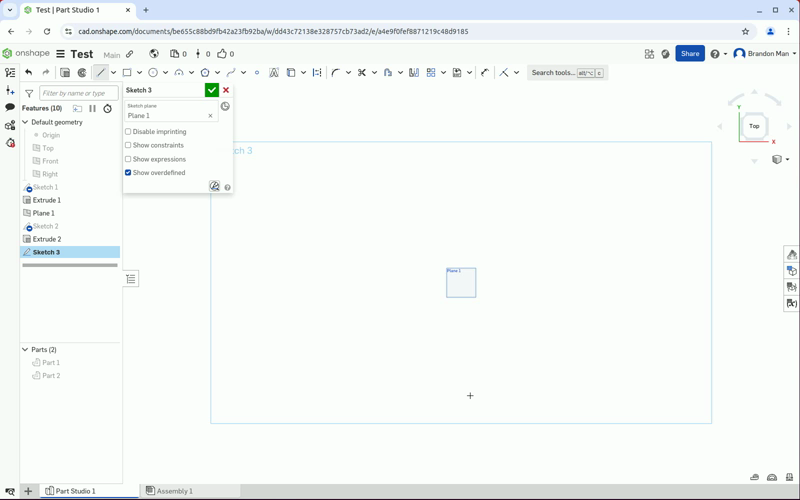
key_down(shift)
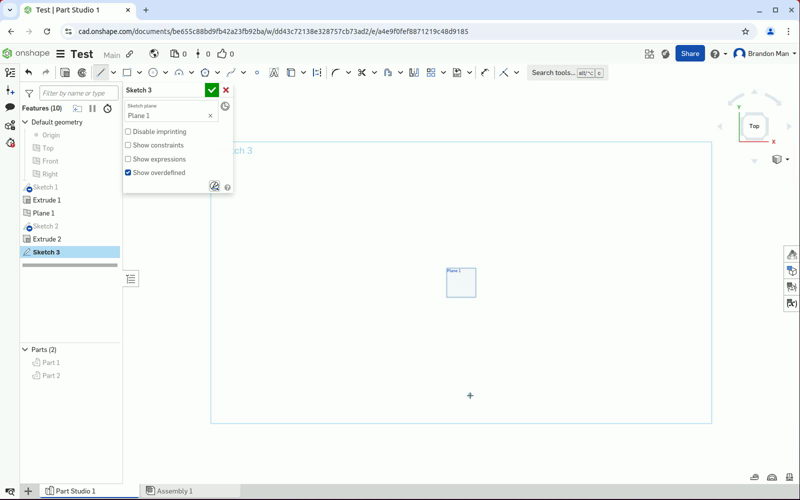
mouse_move(500, 395)
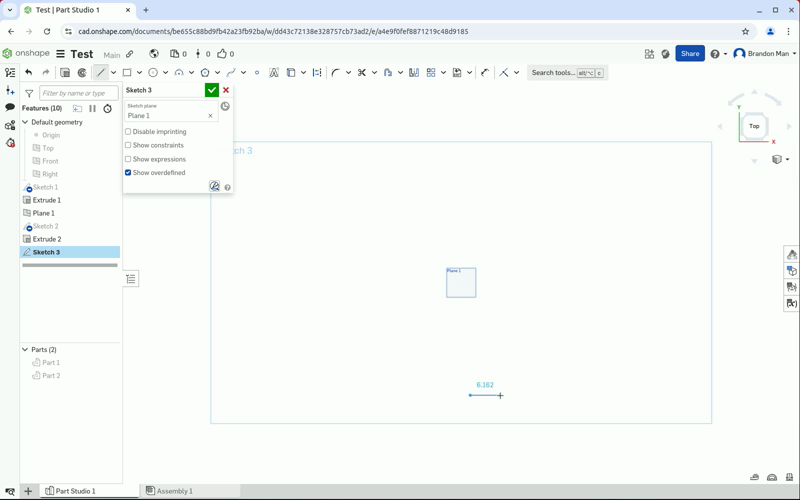
mouse_move(479, 395)
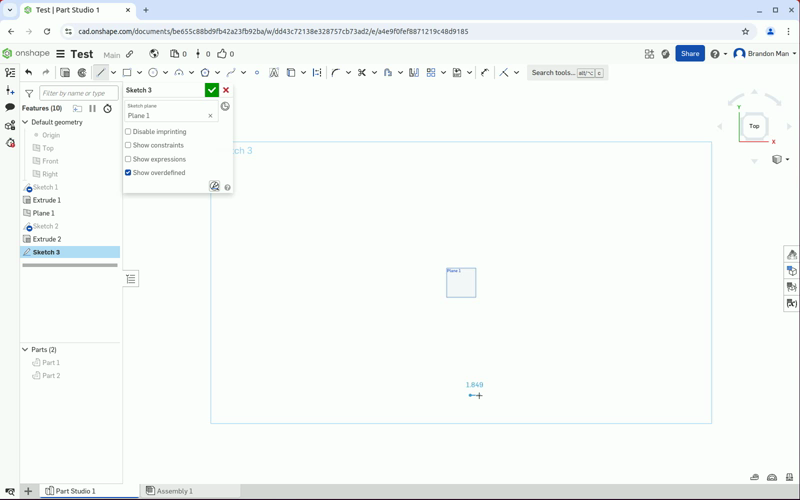
click(479, 395)
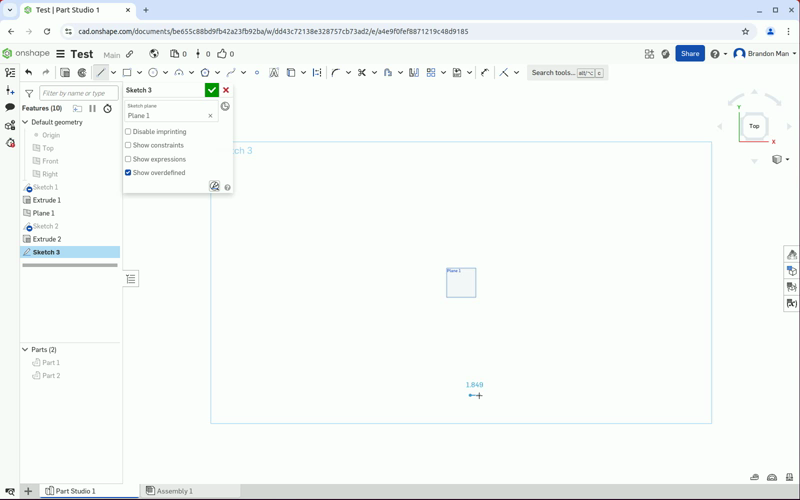
key_up(shift)
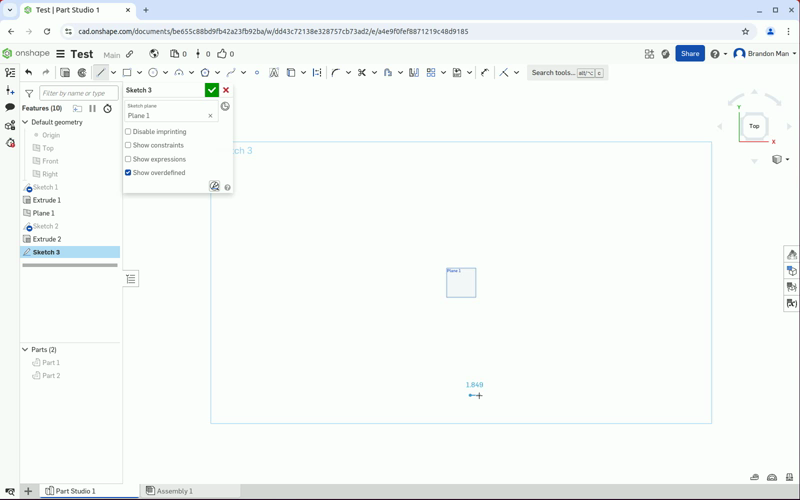
key_down(shift)
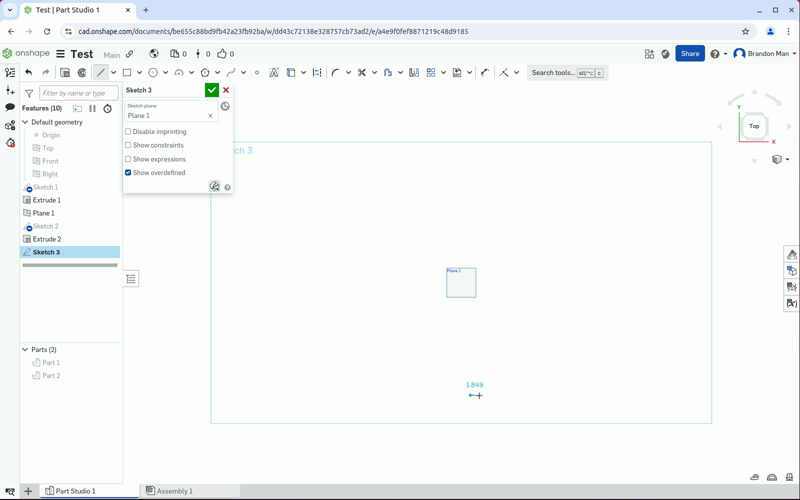
mouse_move(479, 171)
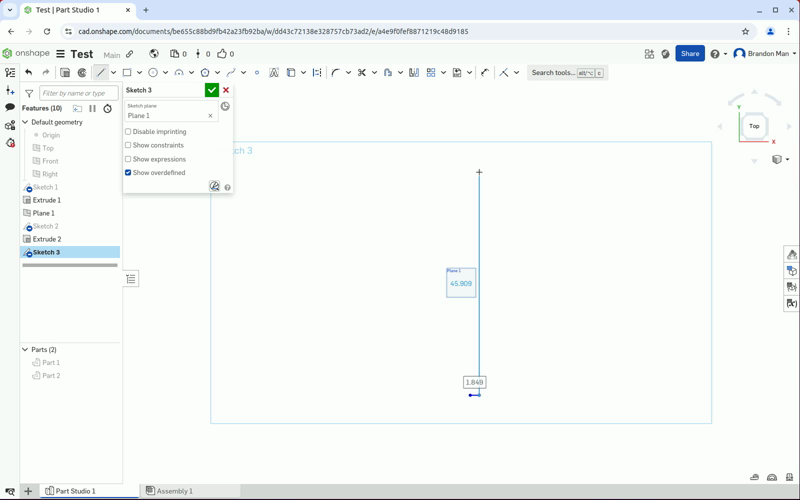
click(479, 171)
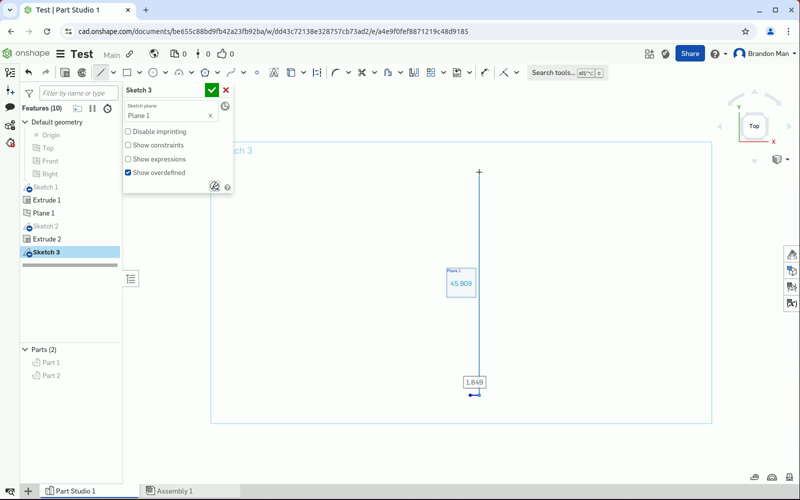
key_up(shift)
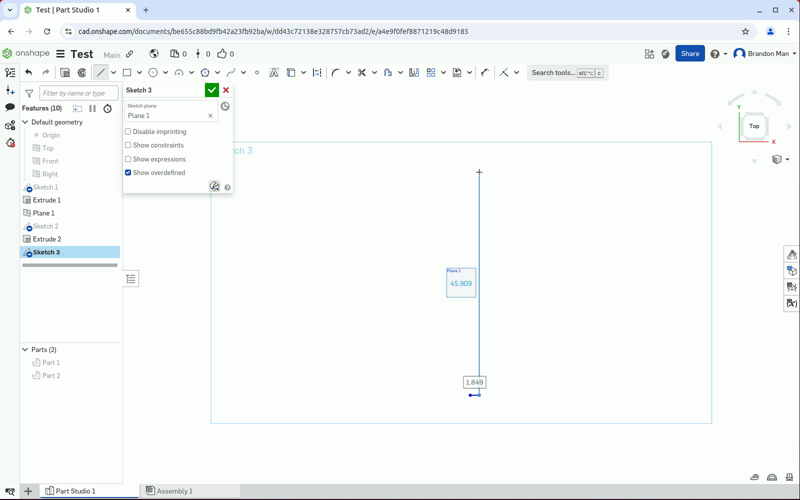
key_down(shift)
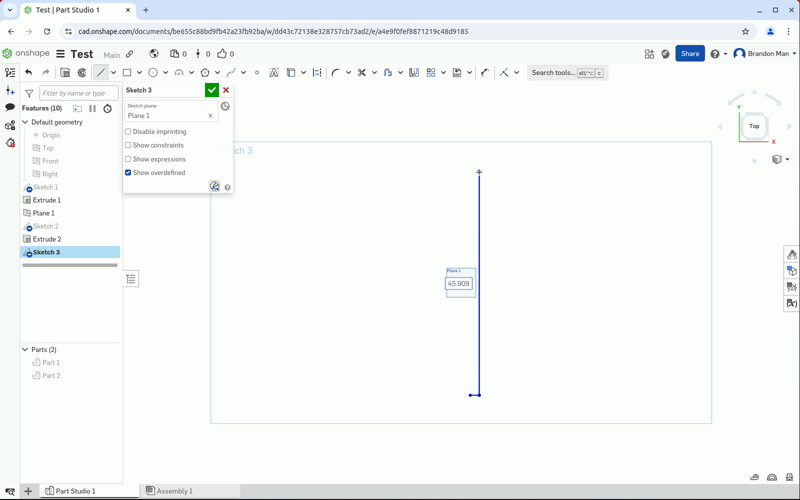
mouse_move(509, 171)
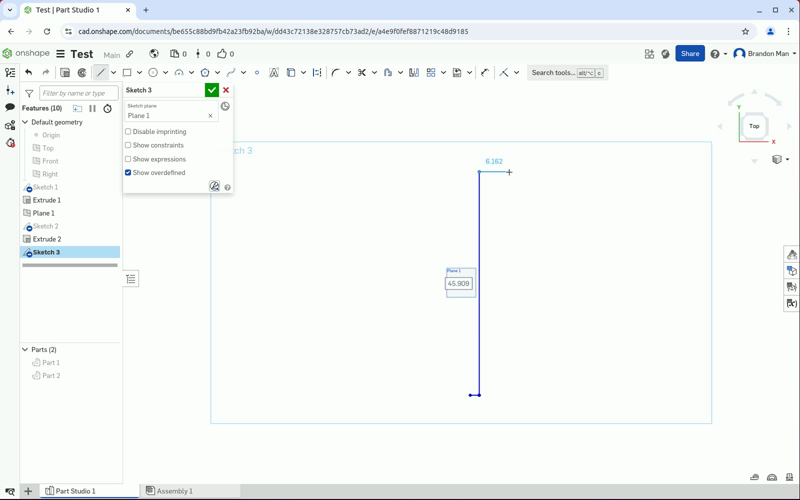
mouse_move(470, 171)
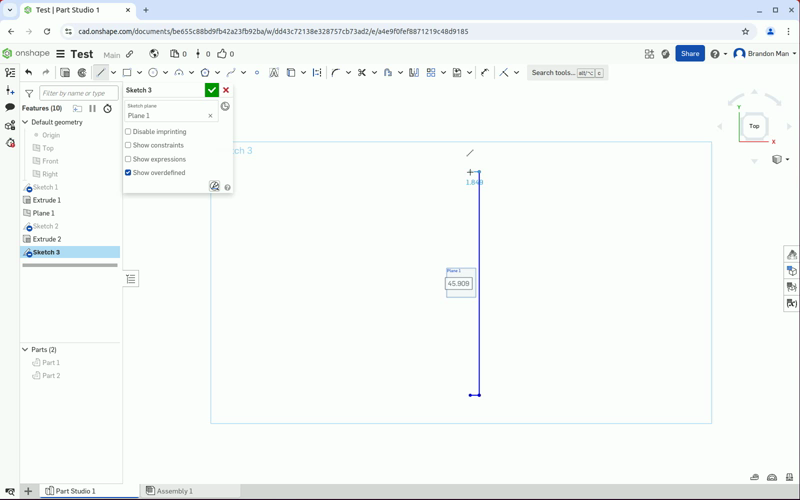
click(470, 171)
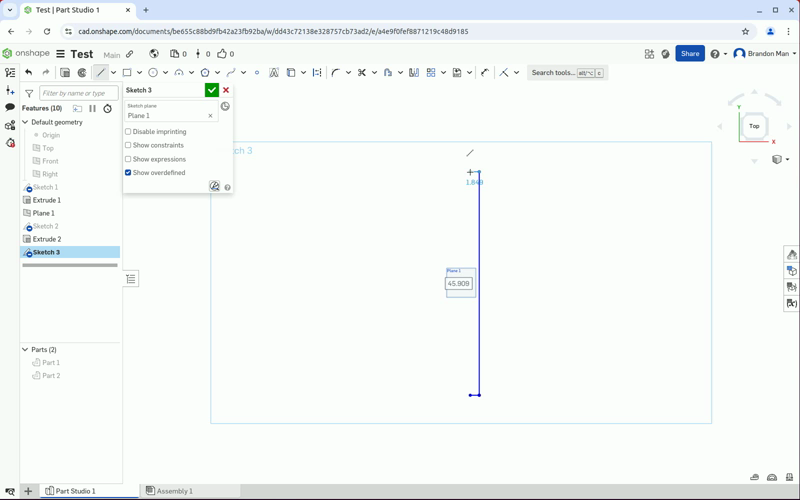
key_up(shift)
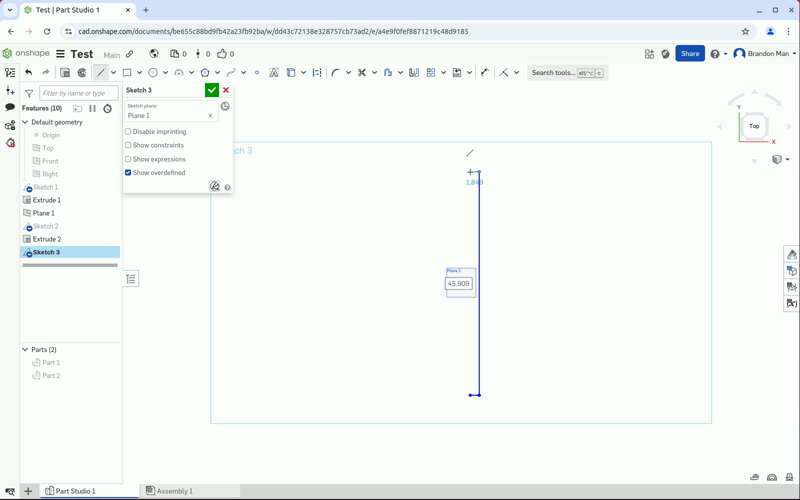
key_down(shift)
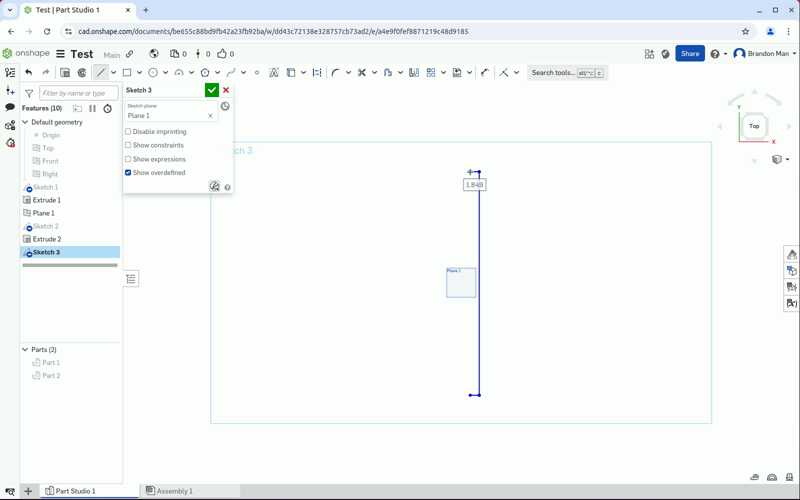
mouse_move(470, 395)
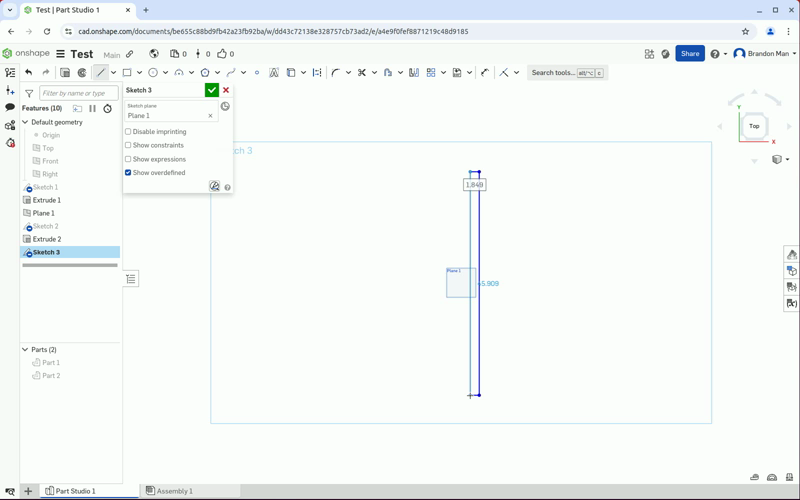
key_up(shift)
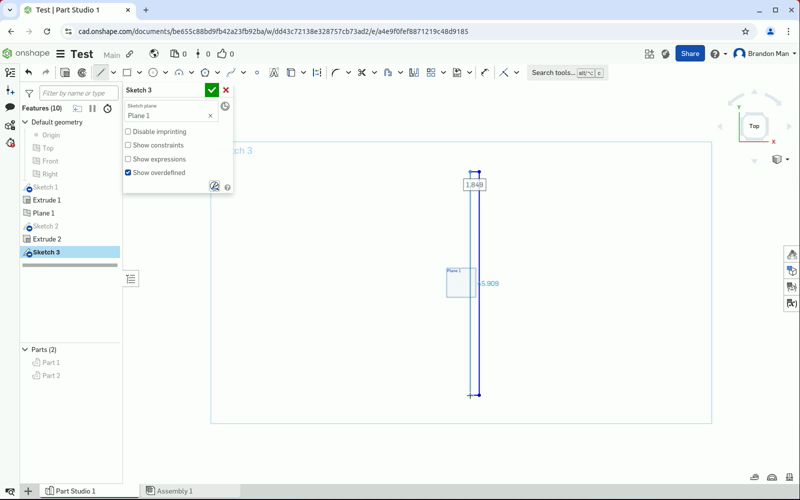
click(470, 395)
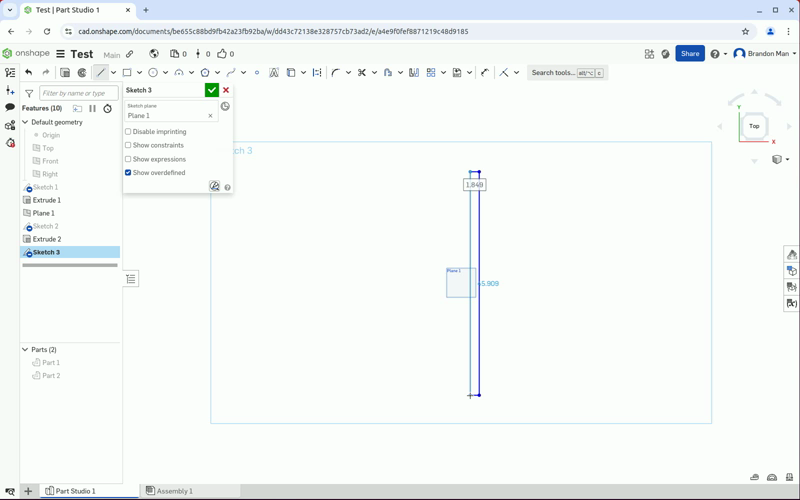
key(esc)
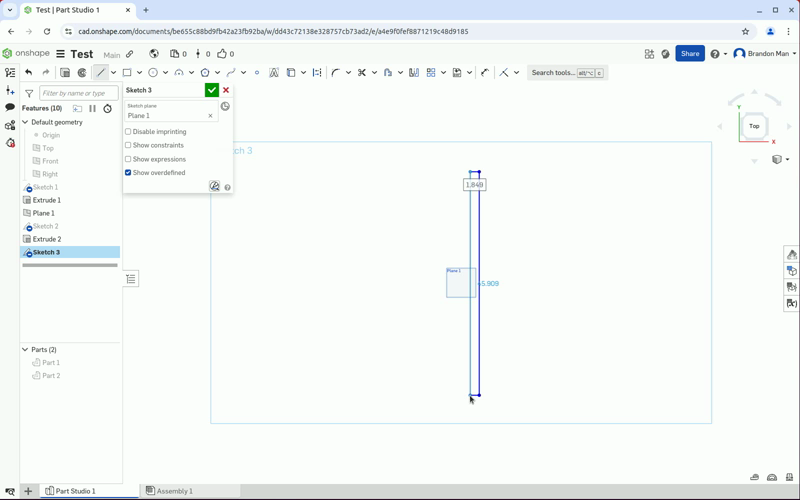
mouse_move(474, 282)
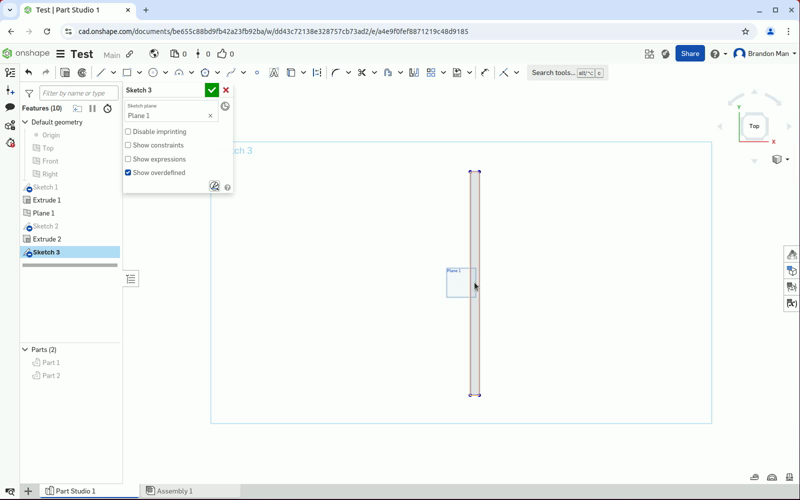
click(474, 282)
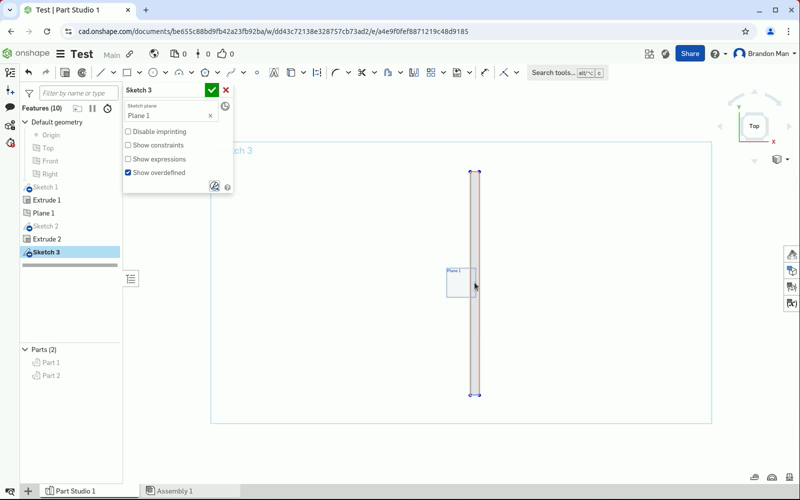
mouse_move(73, 352)
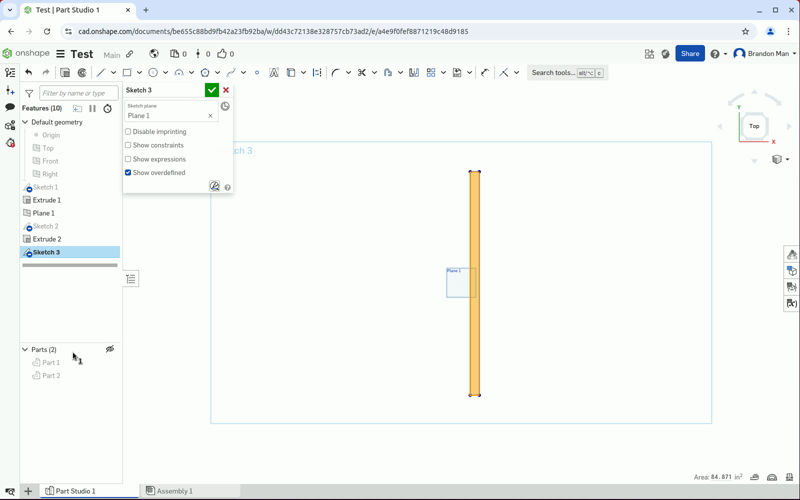
key(shift+y)
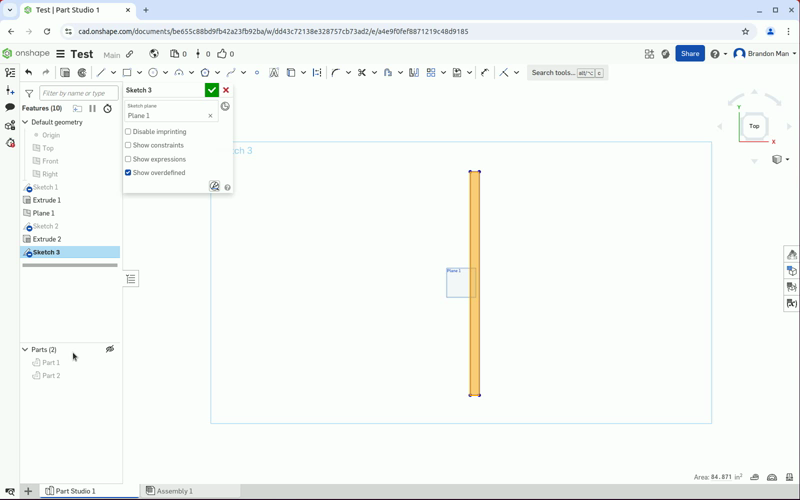
key(shift+e)
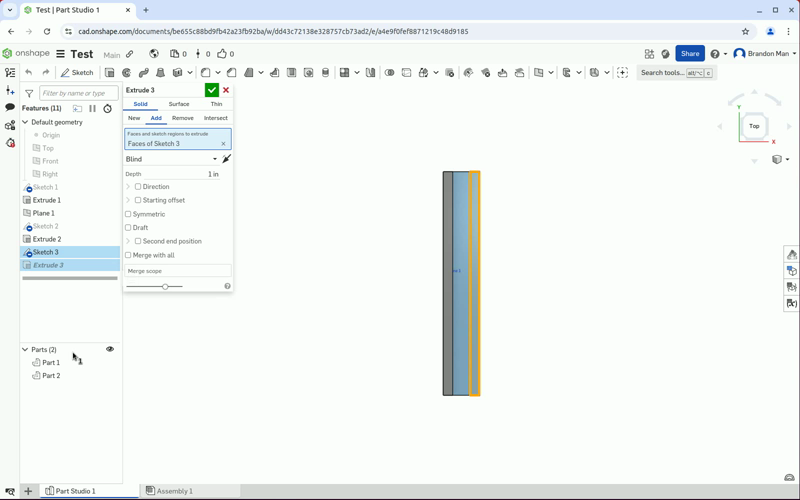
mouse_move(143, 106)
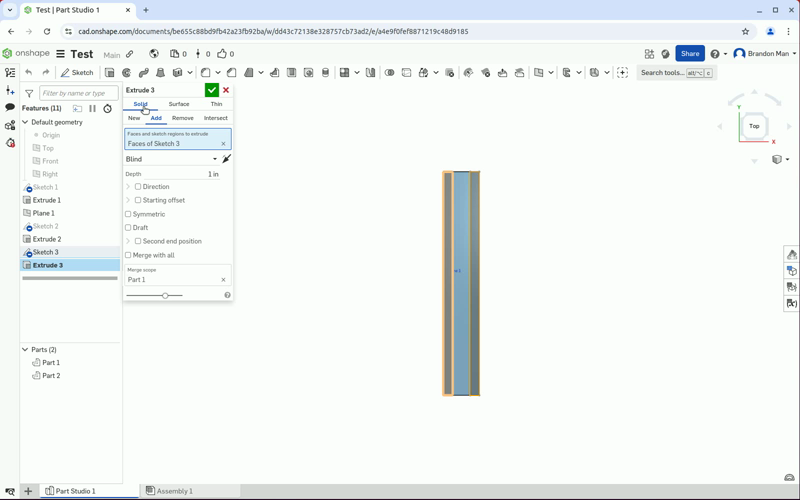
click(143, 106)
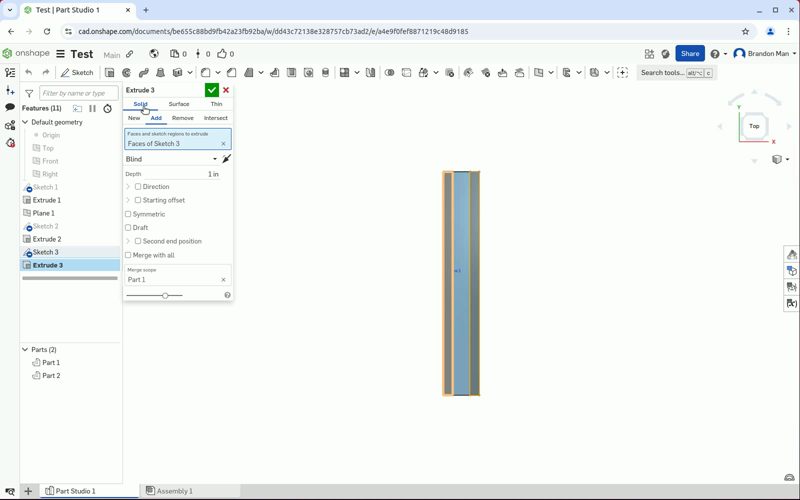
mouse_move(137, 120)
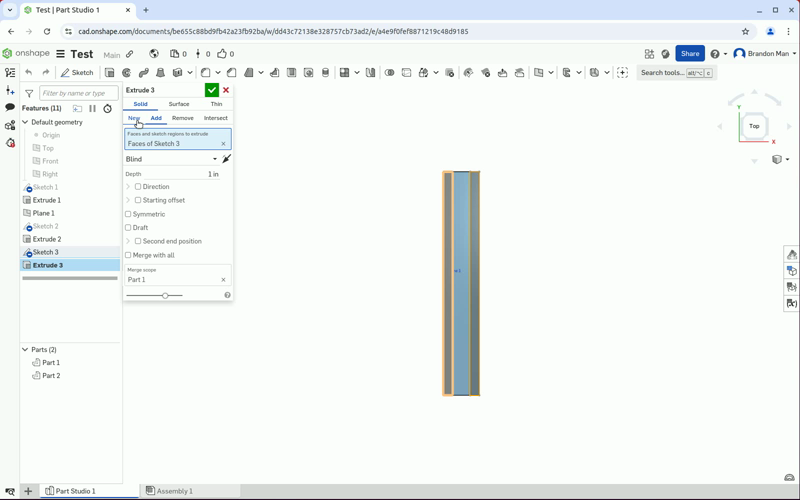
click(137, 120)
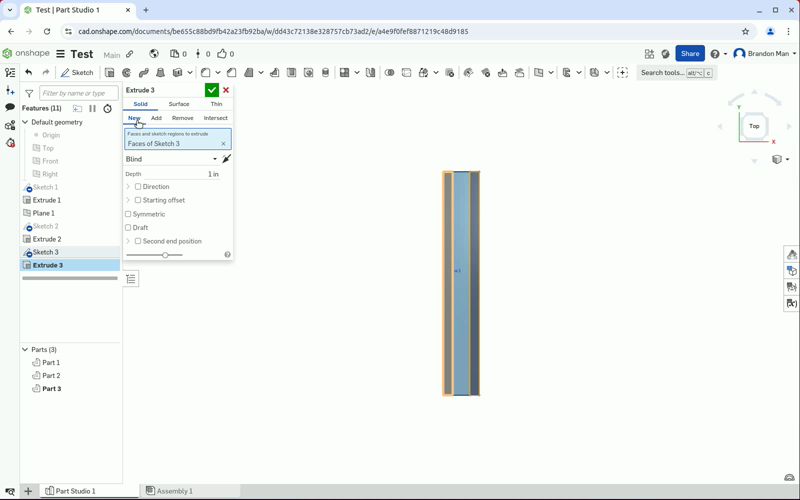
key(tab, 4)
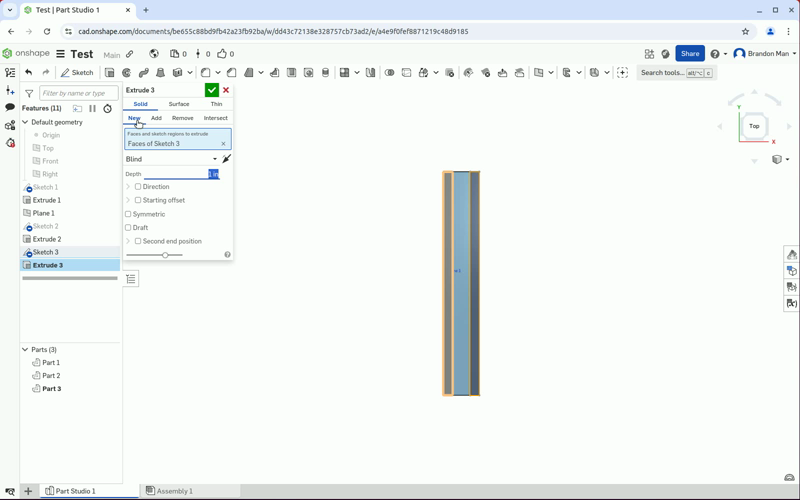
text(1.926)
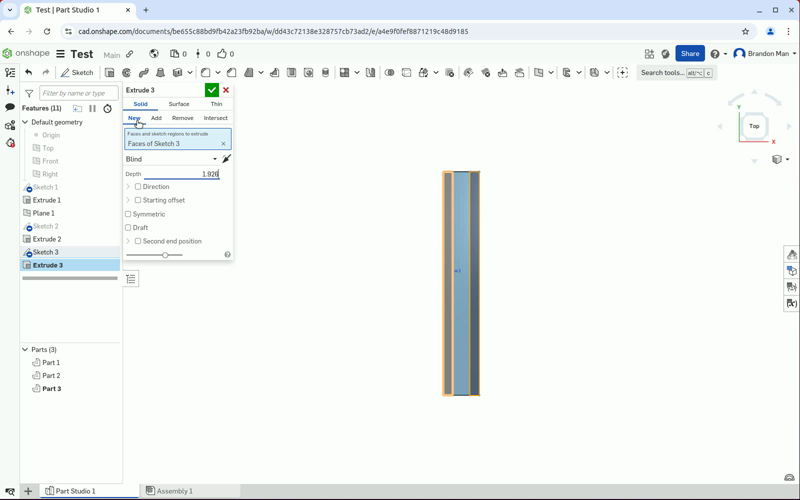
key(enter)
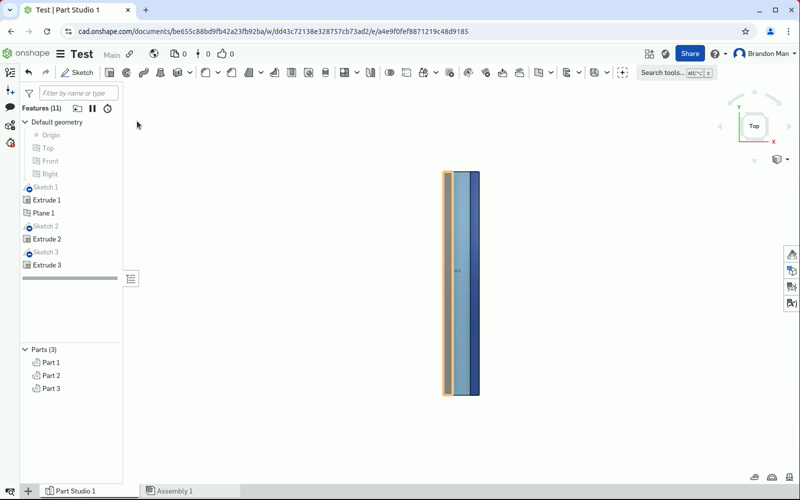
key(shift+h)
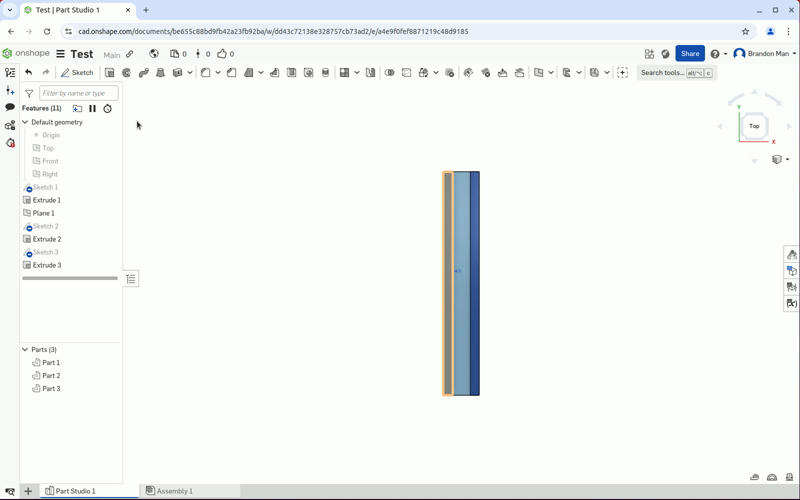
key(shift+h)
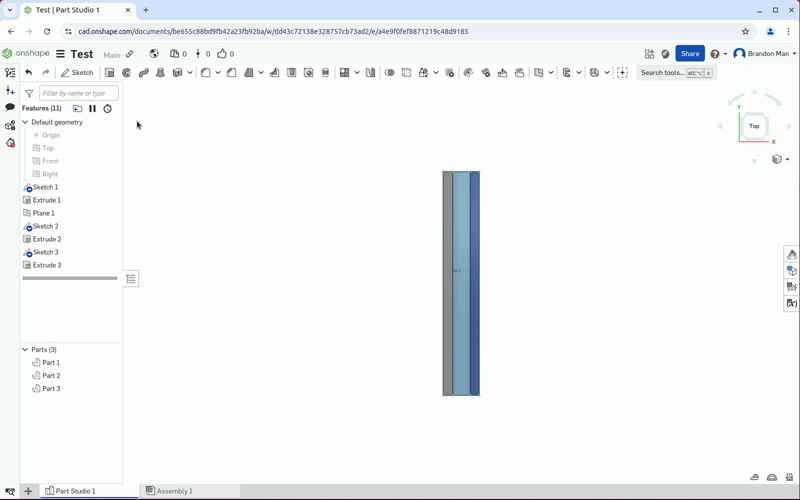
key(shift+7)
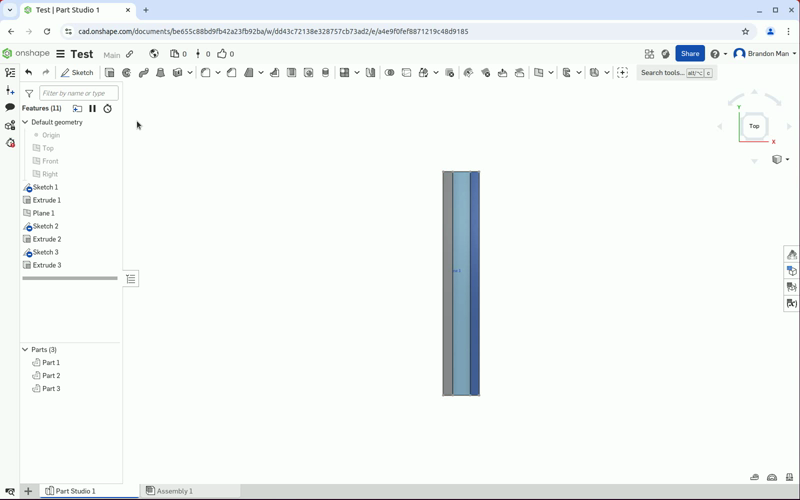
key(up, 3)
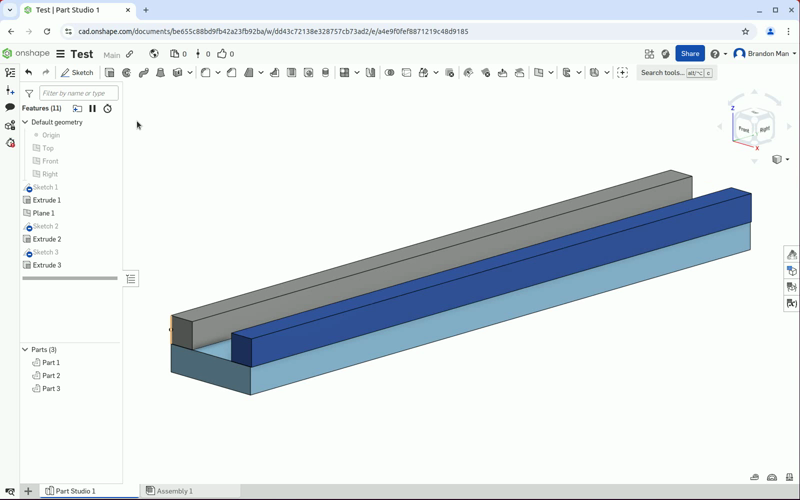
key(left, 3)
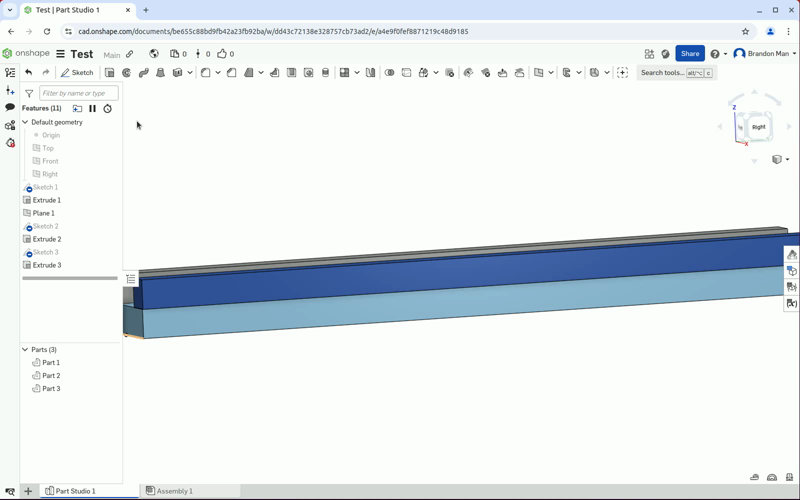
key(right, 3)
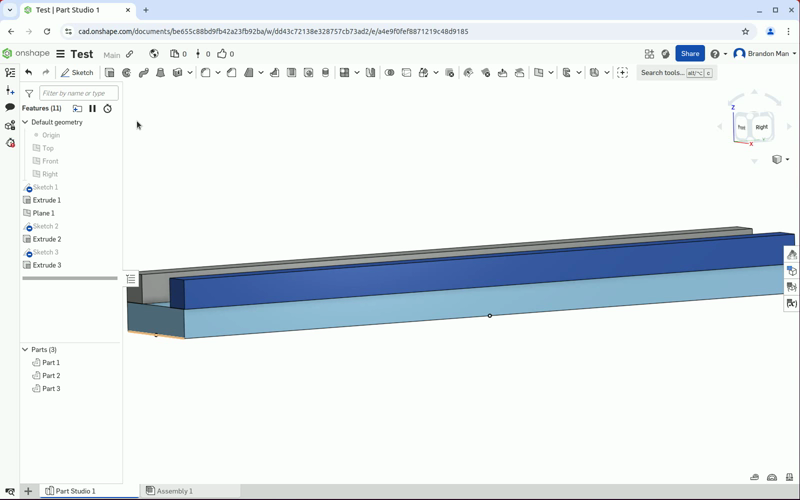
key(down, 3)
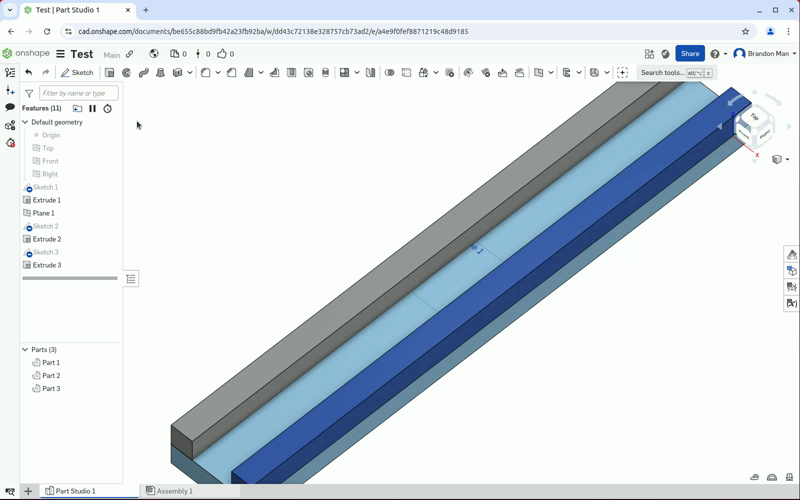
mouse_move(73, 189)
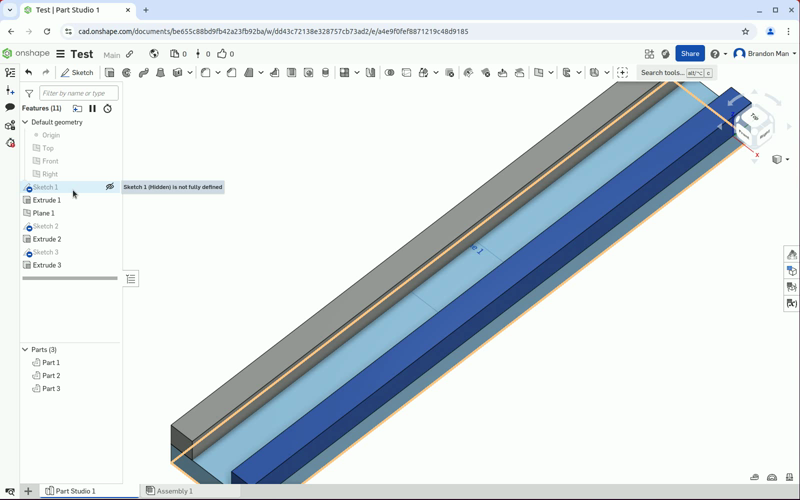
click(73, 189)